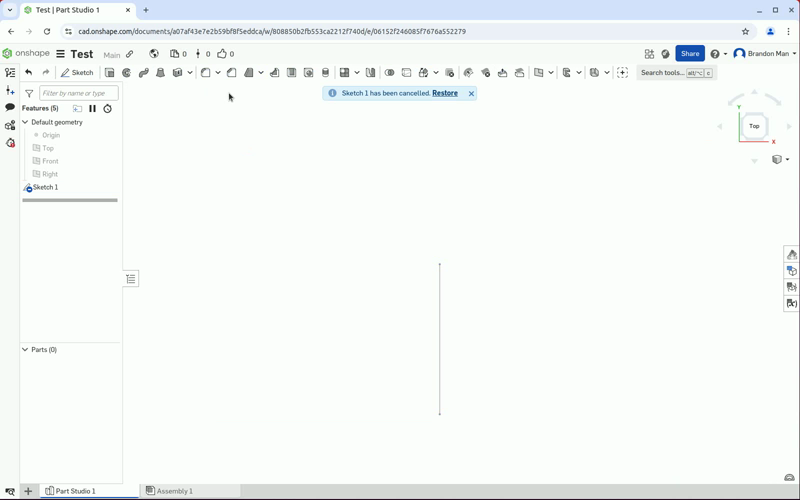
key(shift+h)
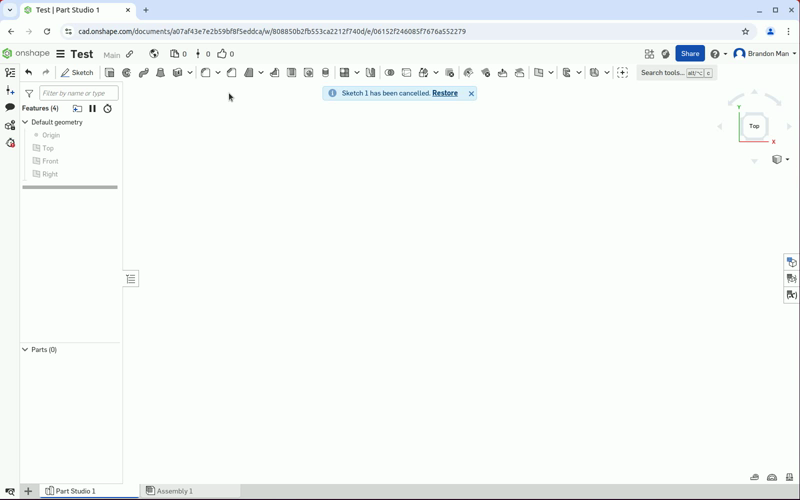
mouse_move(73, 352)
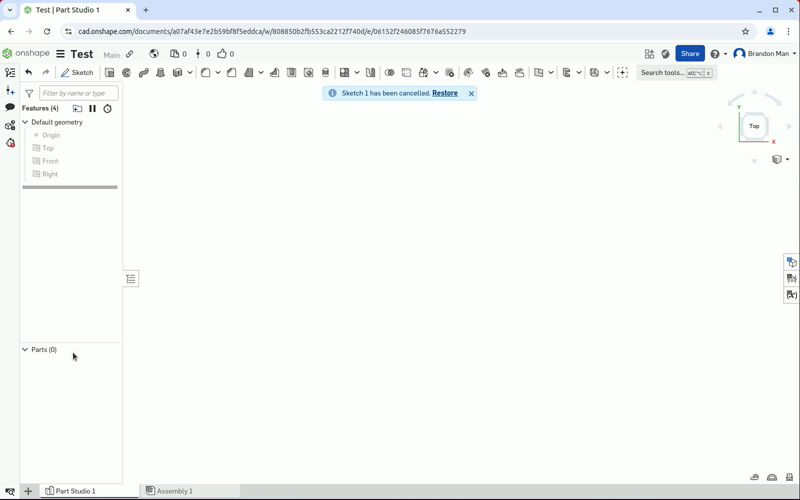
key(y)
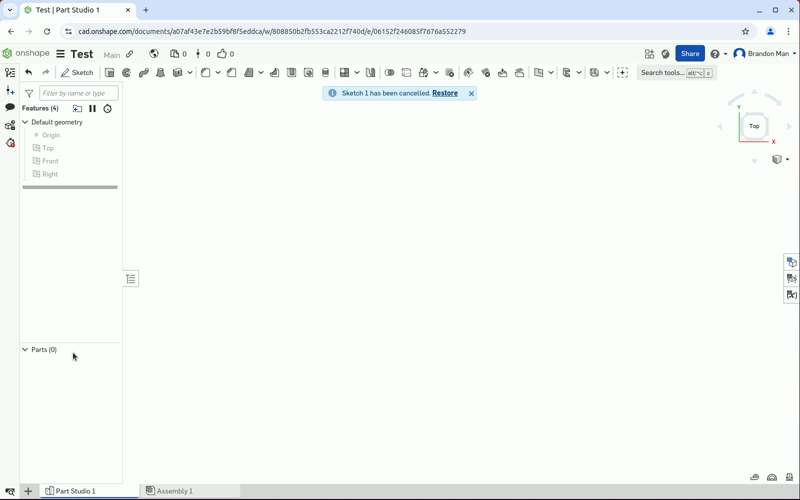
key(shift+p)
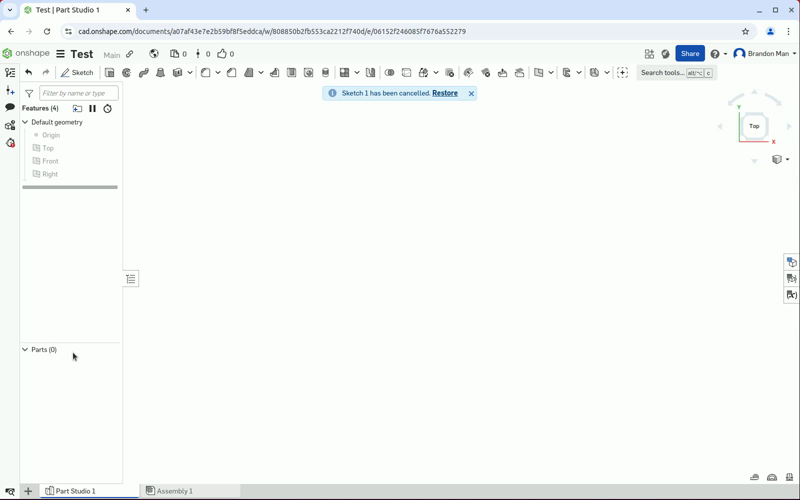
key(space)
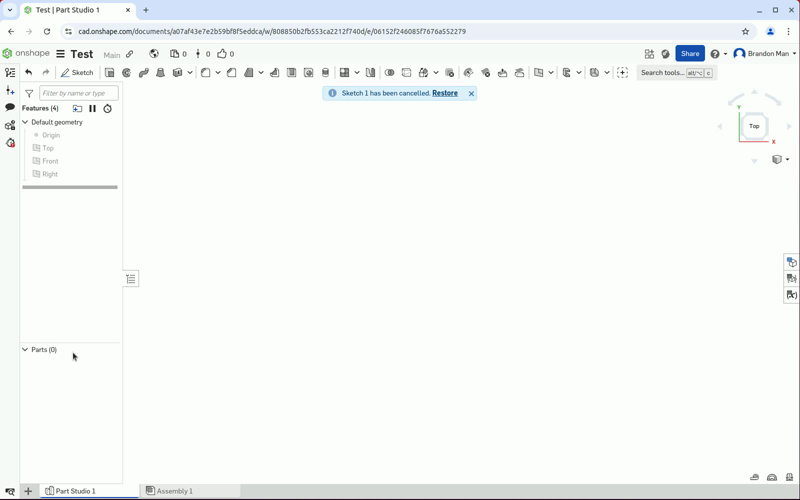
key_down(shift)
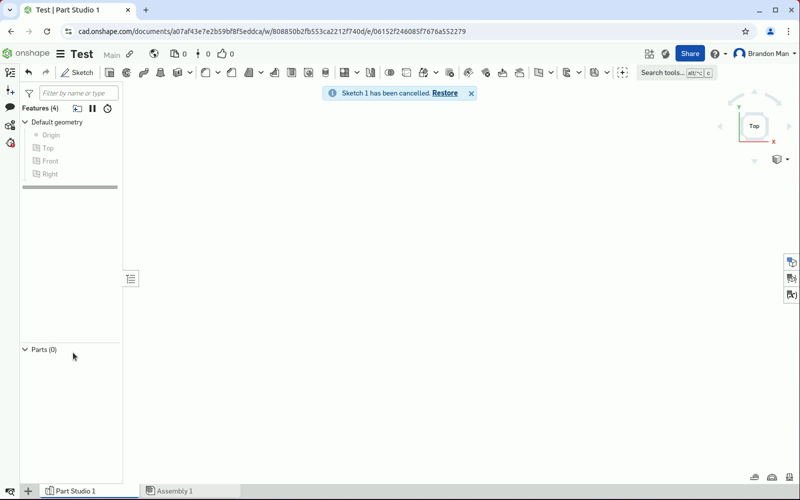
key(up)
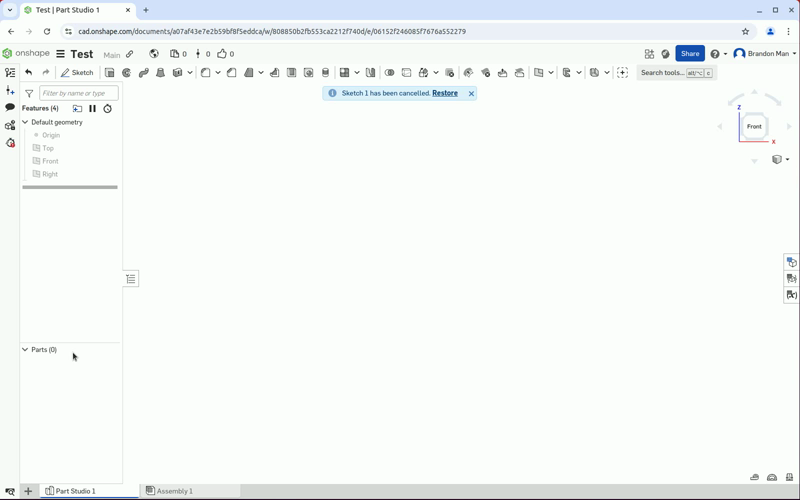
key_up(shift)
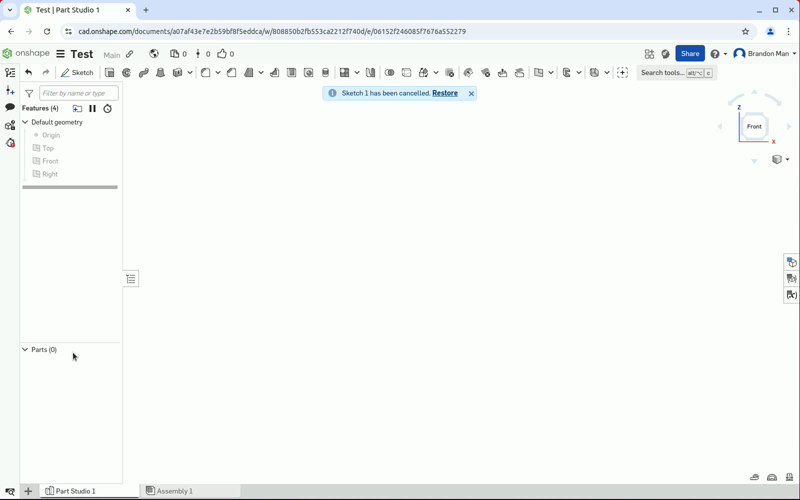
mouse_move(73, 352)
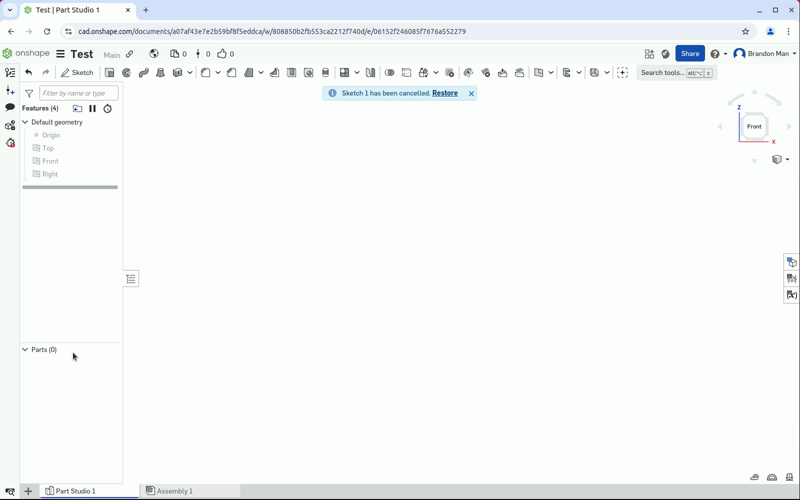
key(shift+y)
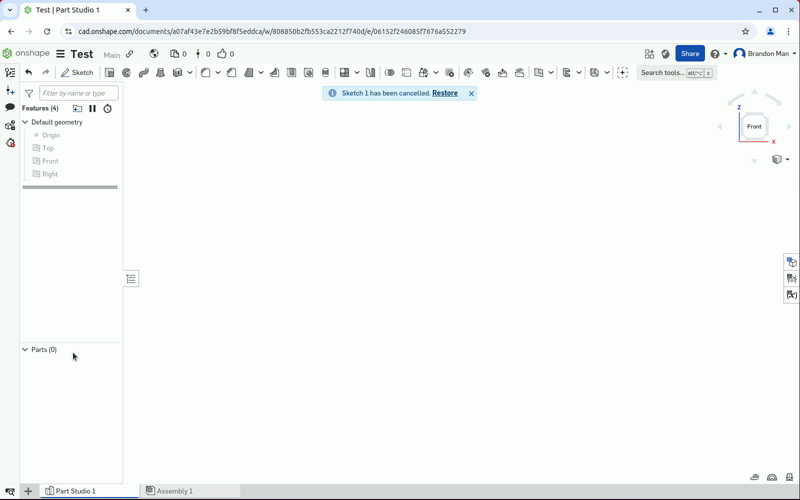
key(shift+s)
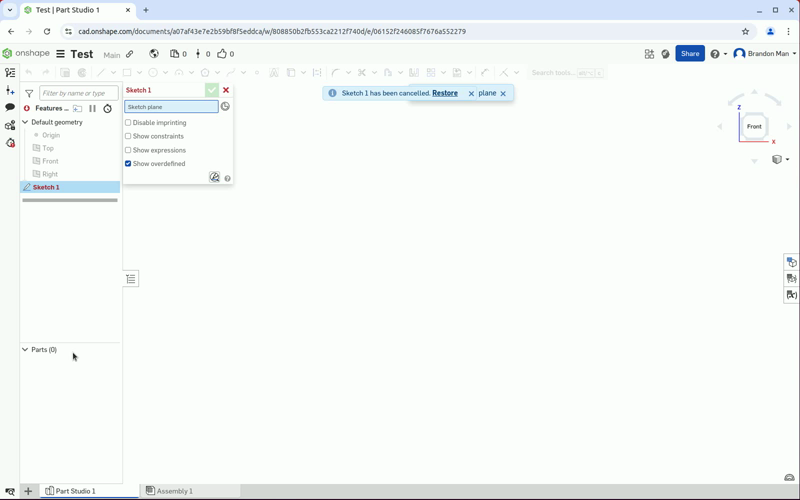
mouse_move(73, 163)
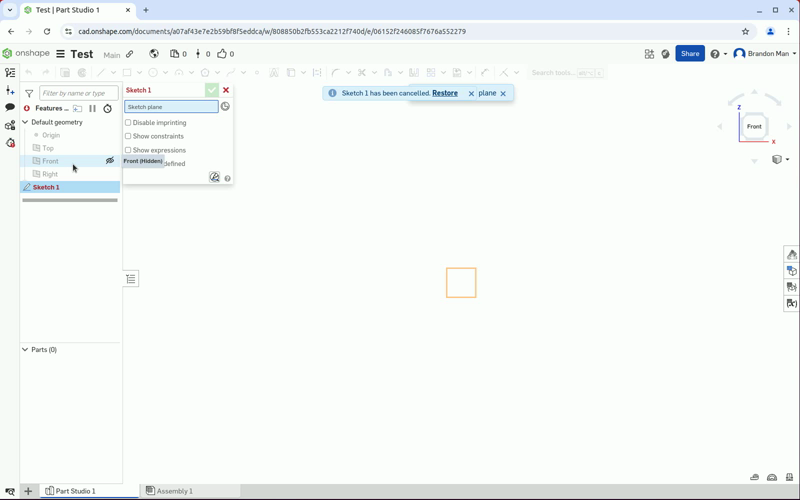
click(73, 163)
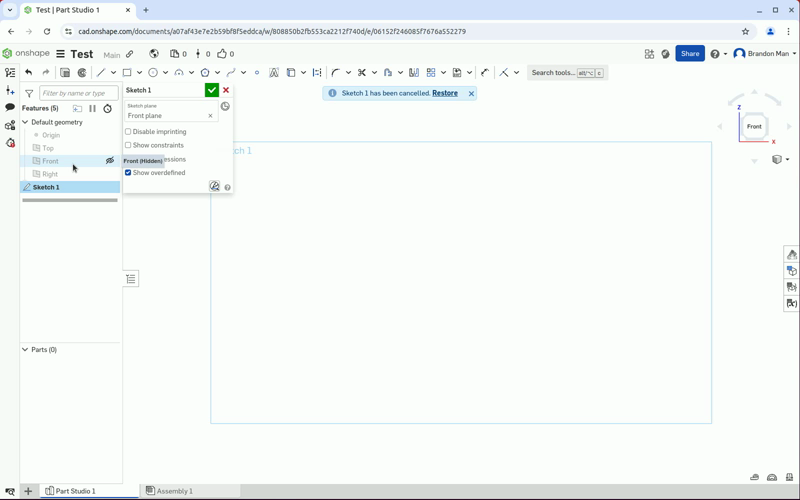
mouse_move(73, 352)
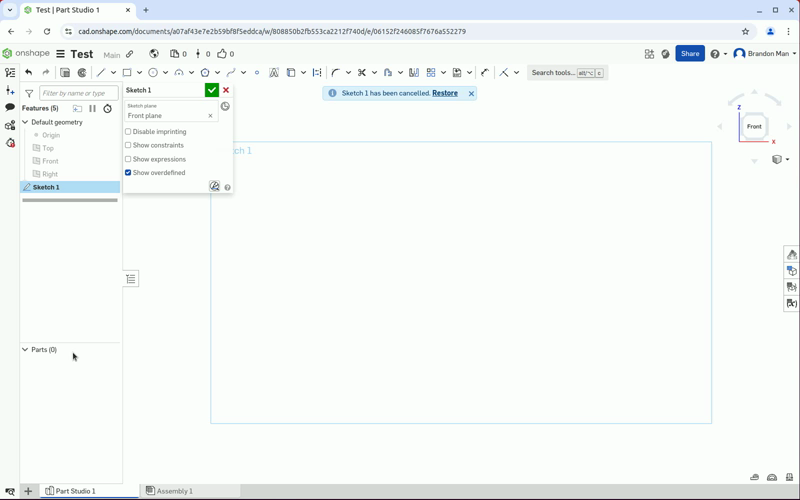
key(y)
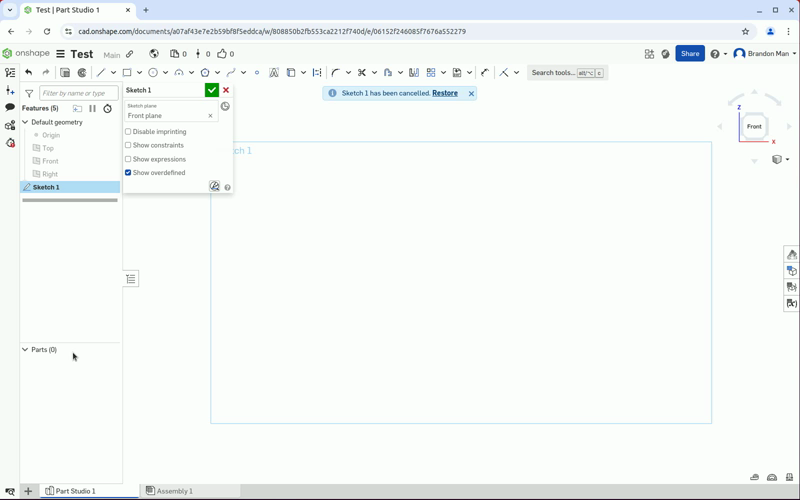
key(a)
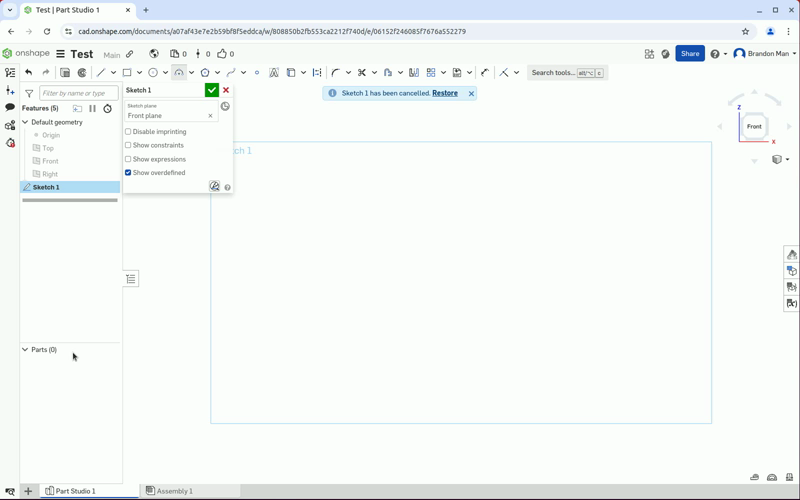
key_down(shift)
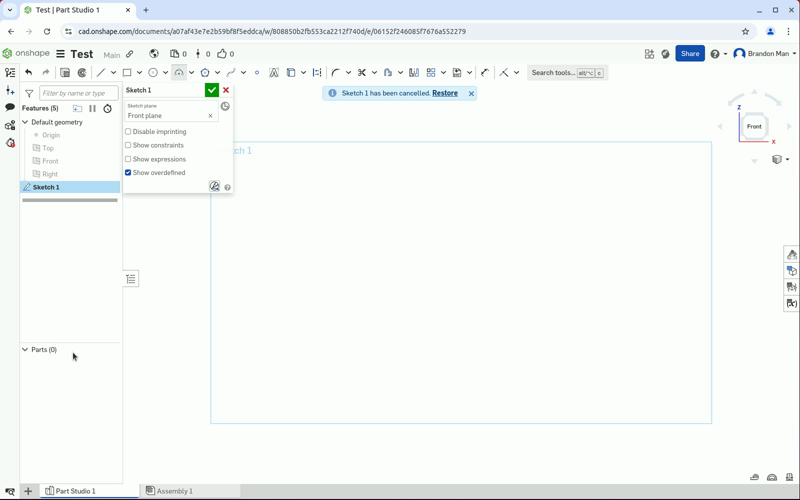
mouse_move(432, 292)
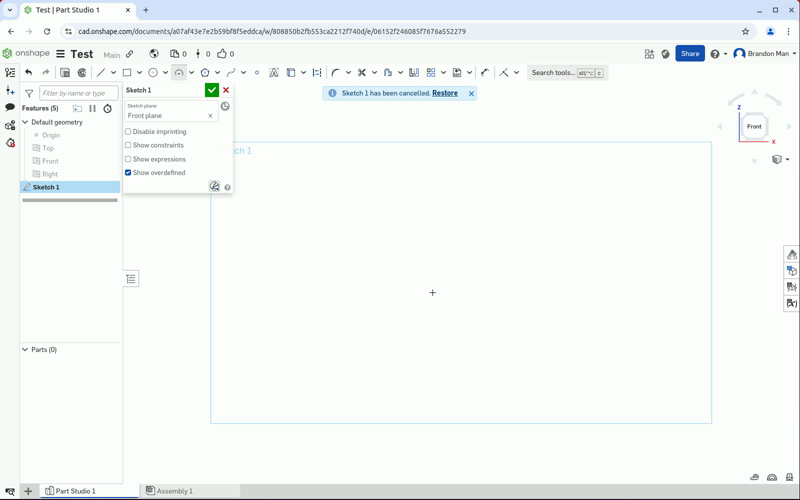
click(432, 292)
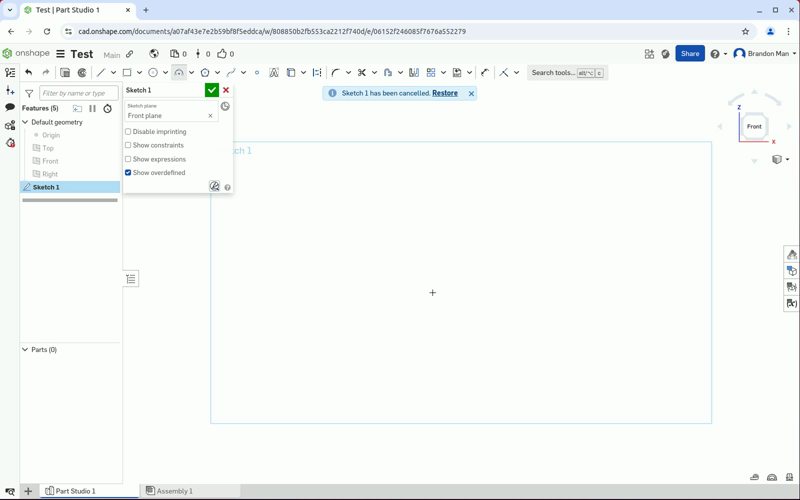
key_up(shift)
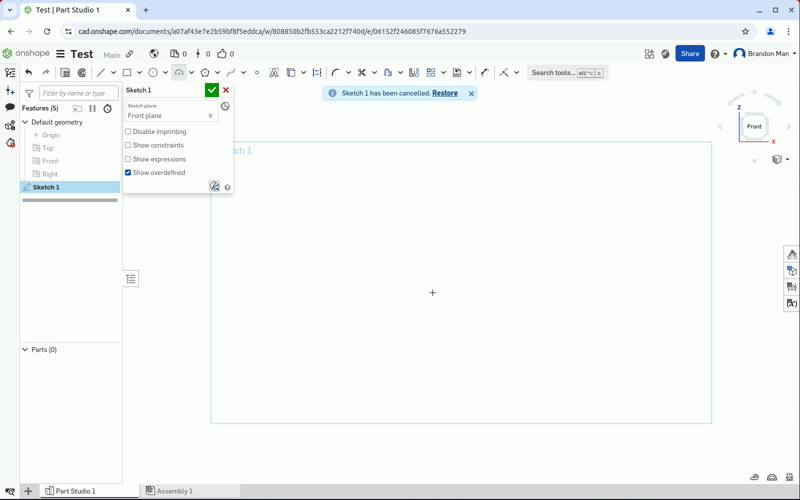
key_down(shift)
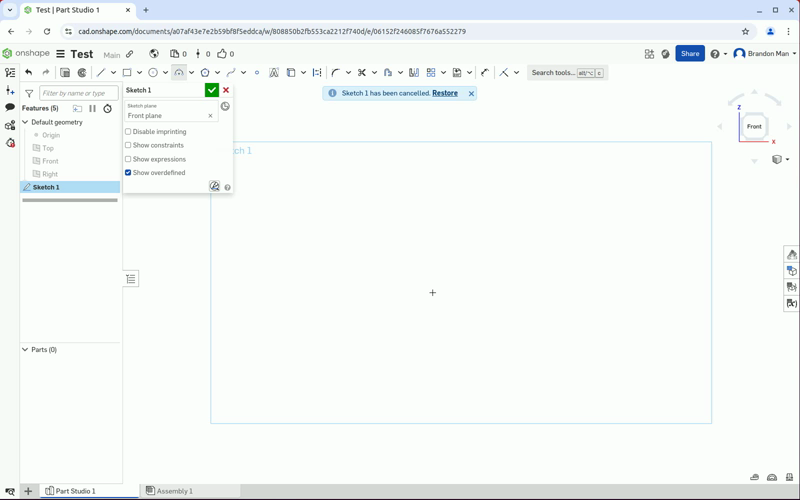
mouse_move(432, 273)
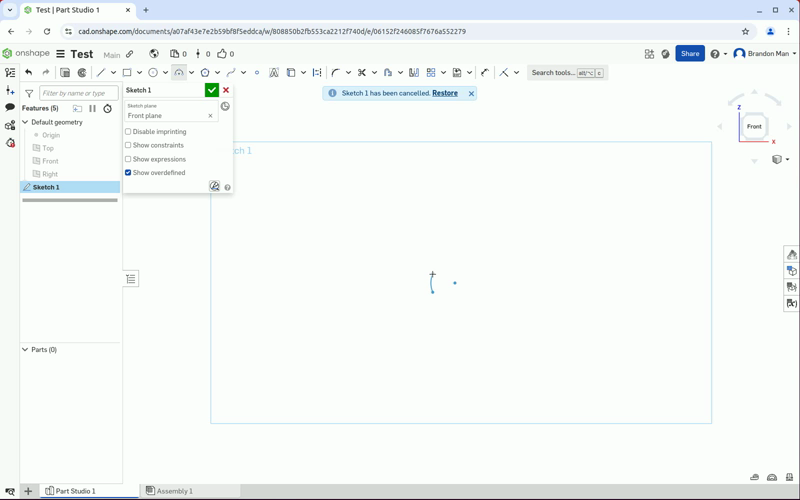
click(432, 273)
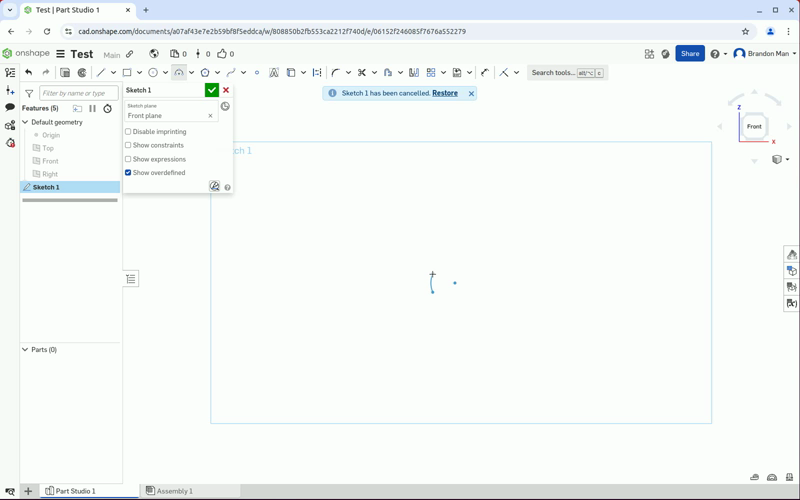
mouse_move(489, 282)
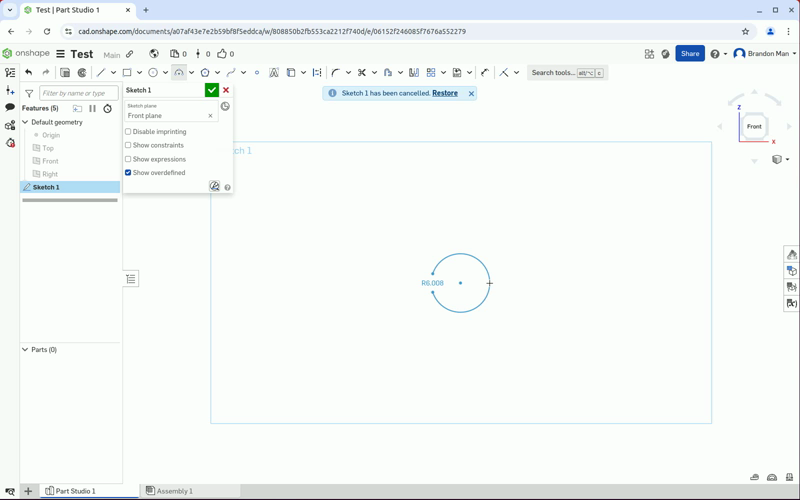
click(489, 282)
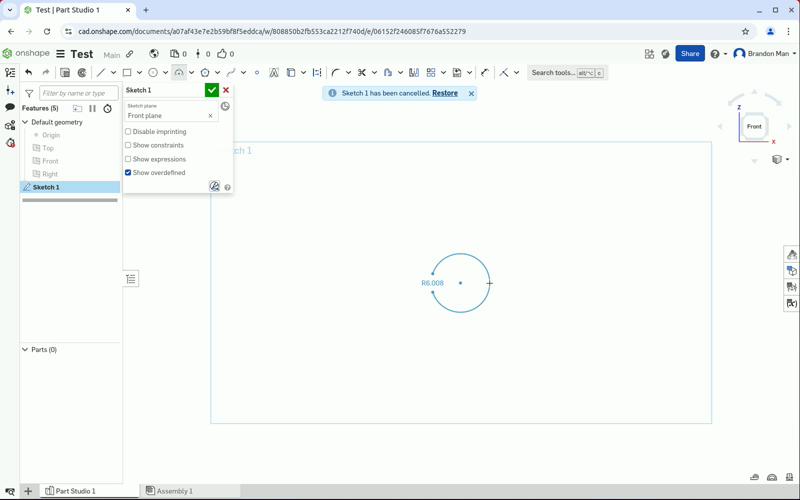
key_up(shift)
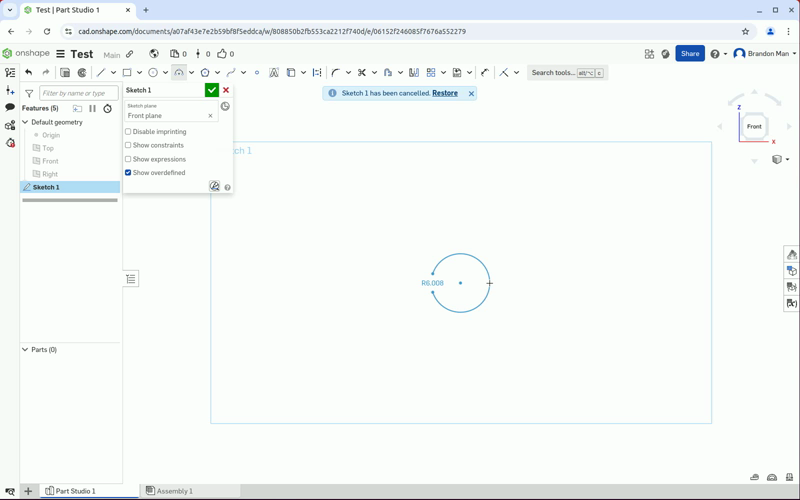
key(esc)
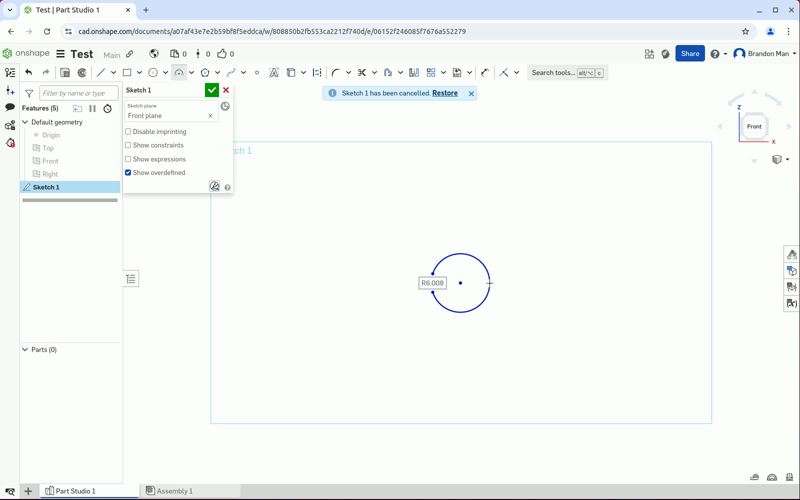
key(l)
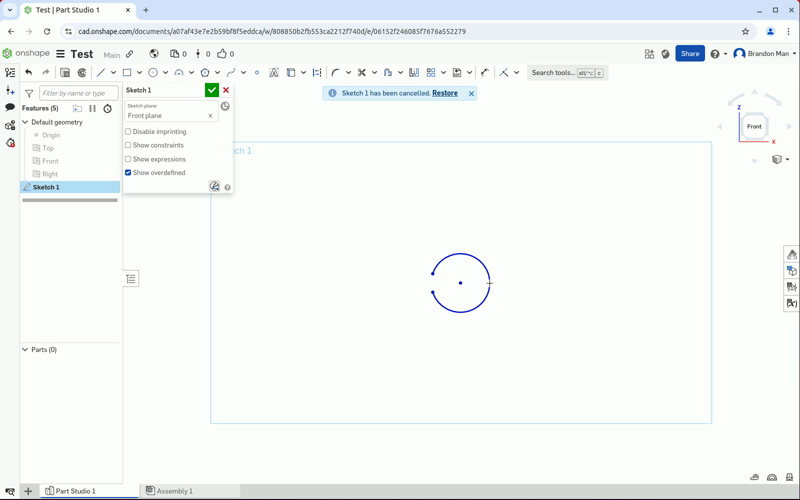
mouse_move(432, 273)
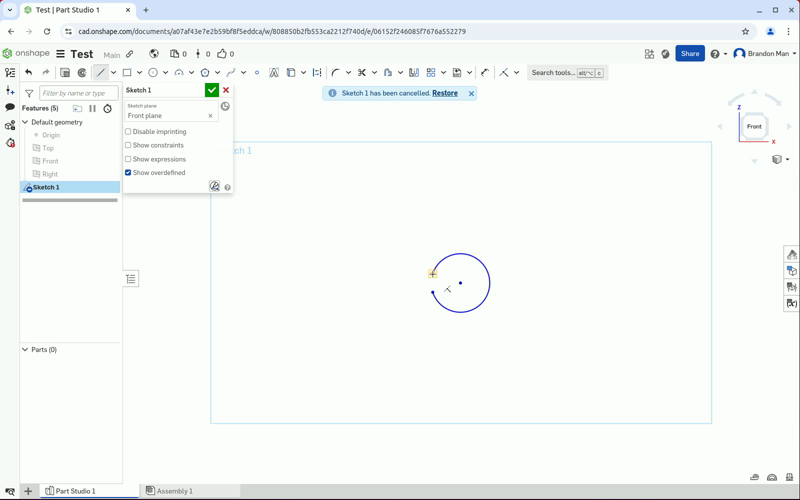
click(432, 273)
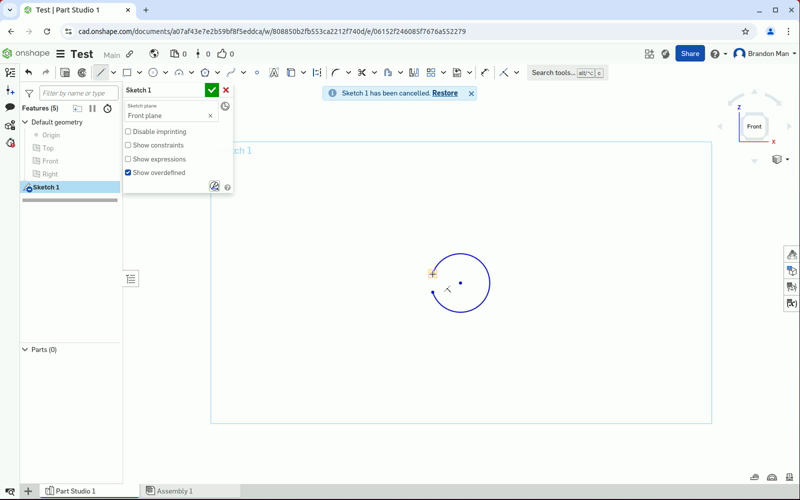
mouse_move(462, 273)
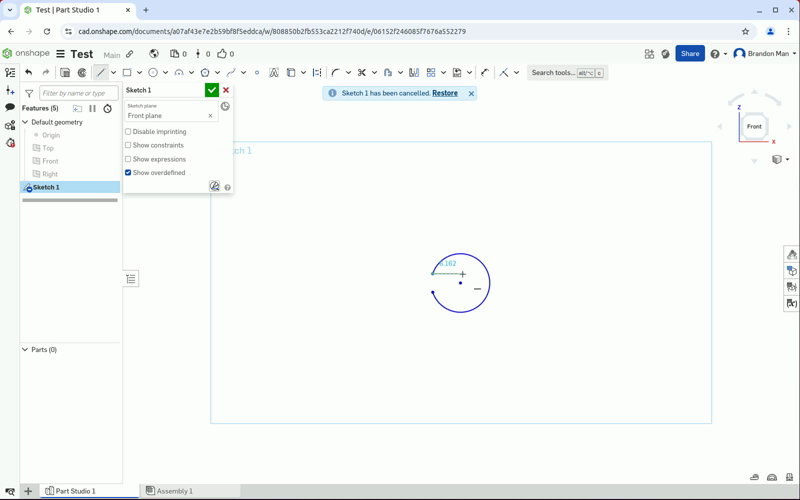
key_down(shift)
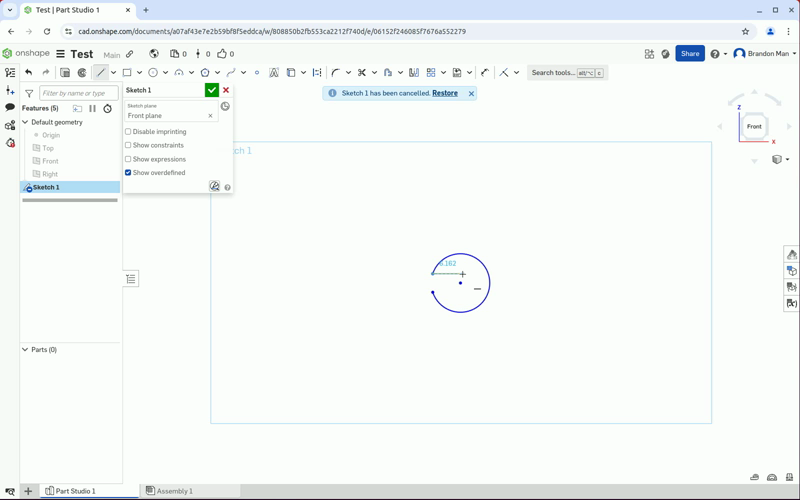
mouse_move(432, 292)
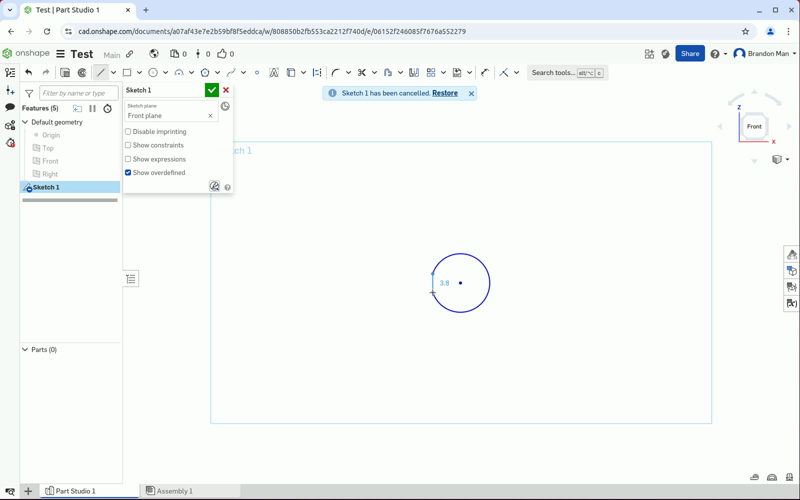
key_up(shift)
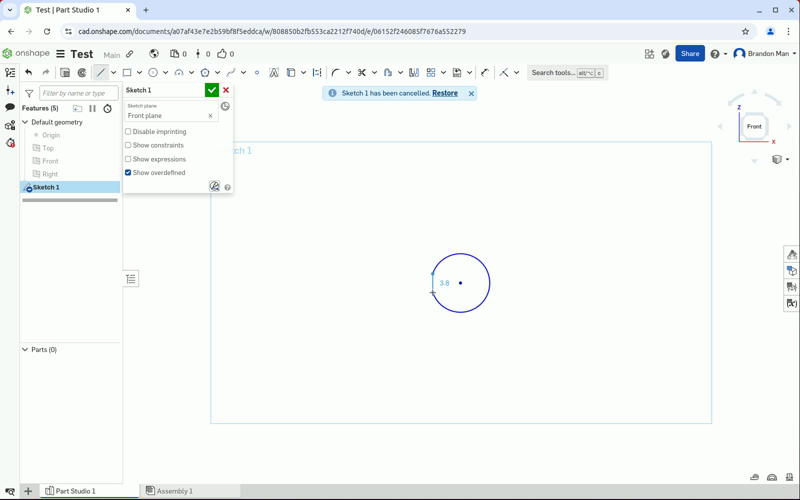
click(432, 292)
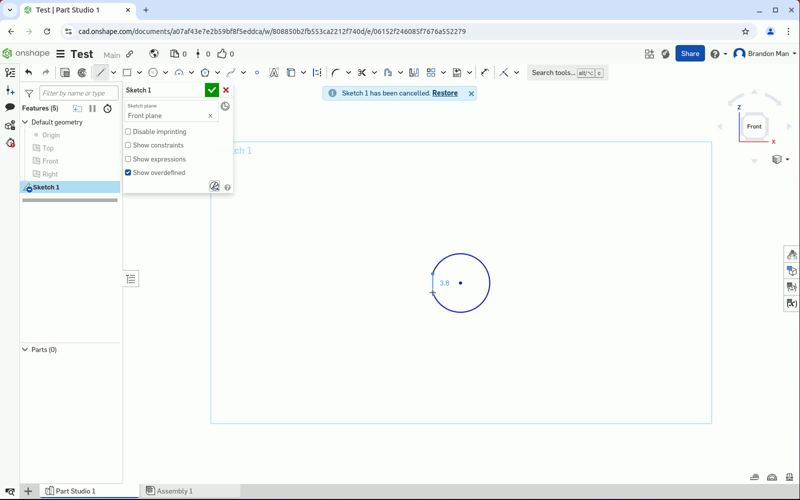
key(esc)
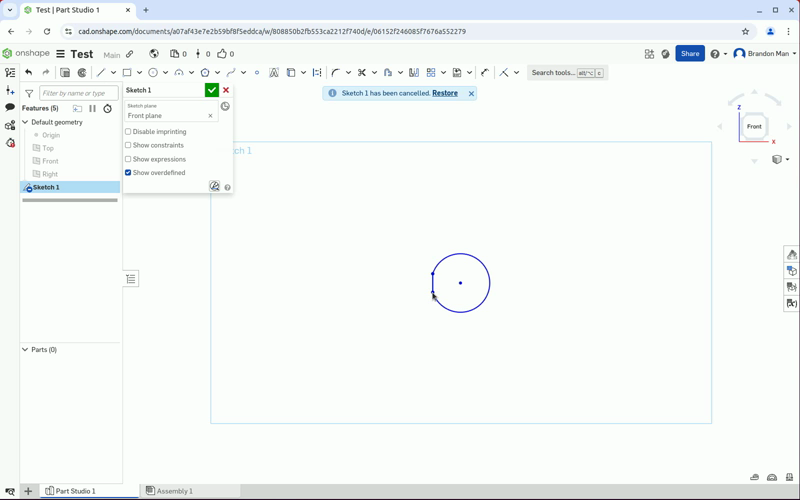
key(c)
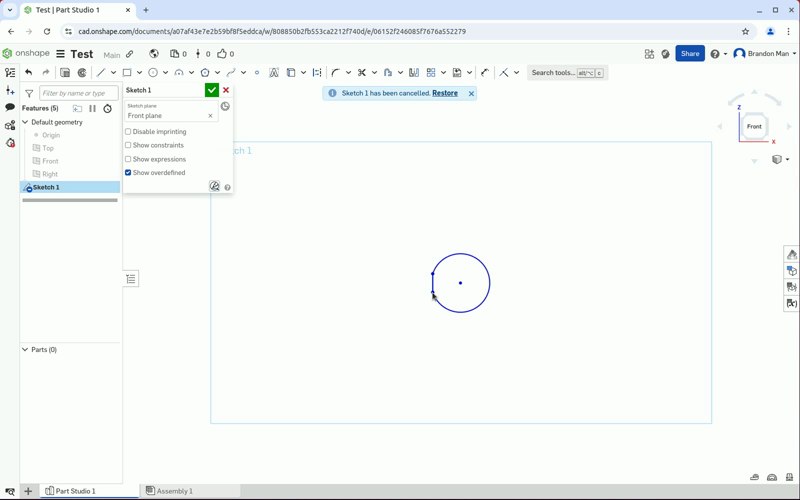
key_down(shift)
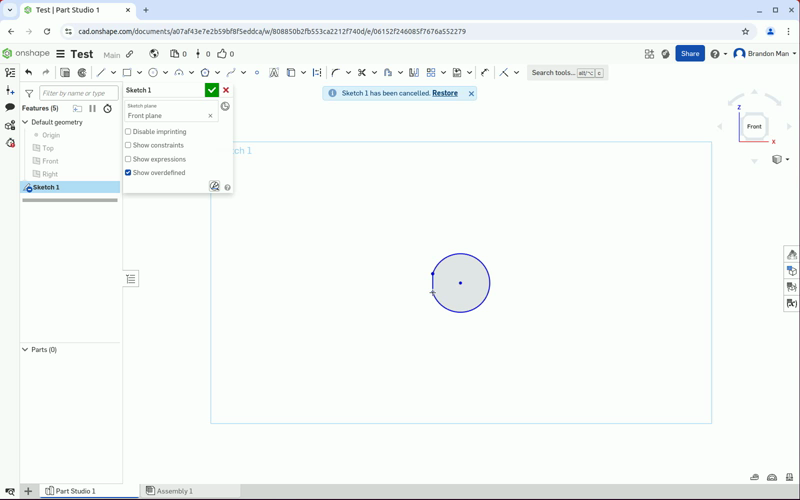
mouse_move(460, 282)
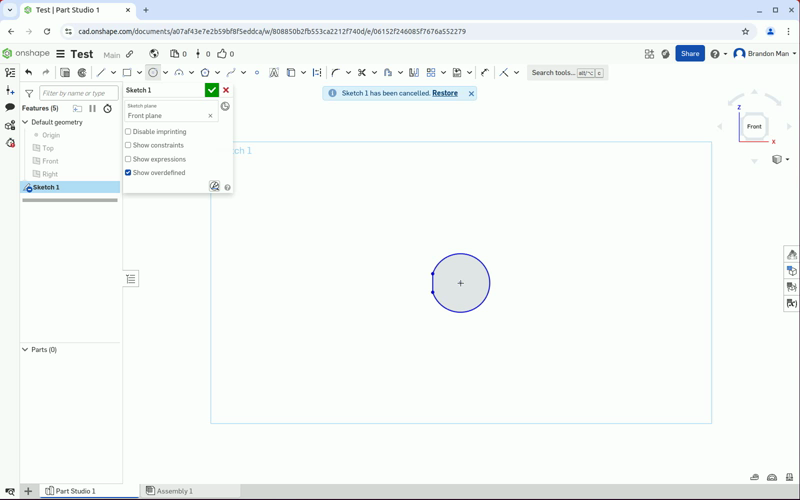
scroll(6)
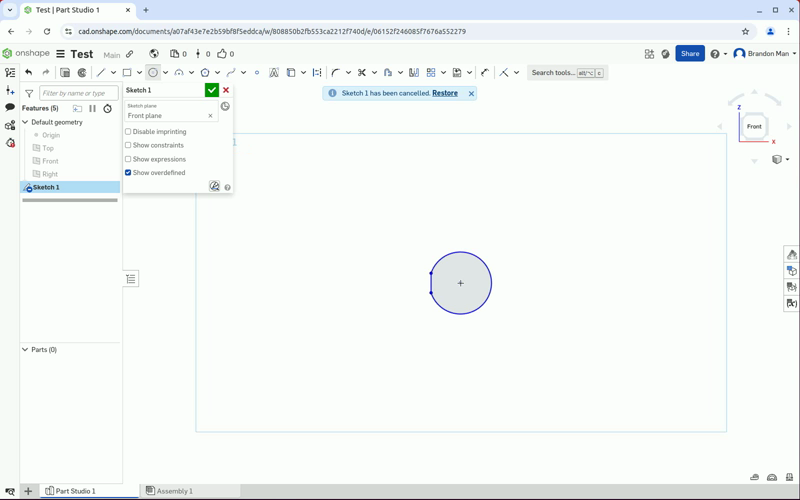
scroll(6)
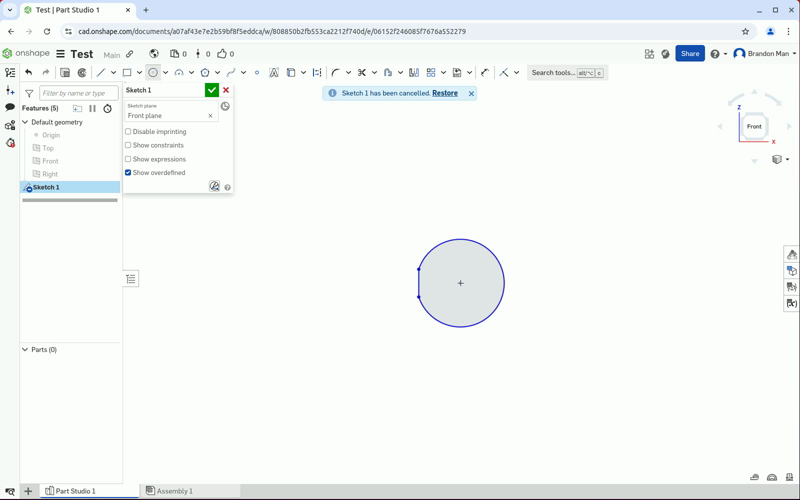
scroll(6)
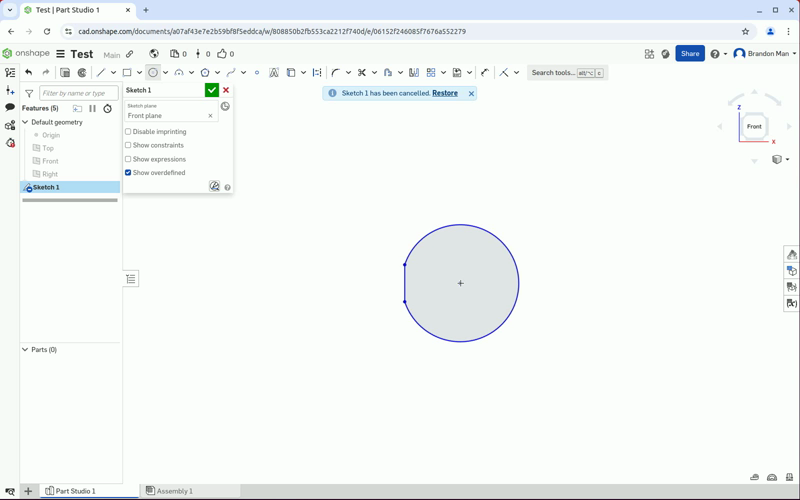
scroll(6)
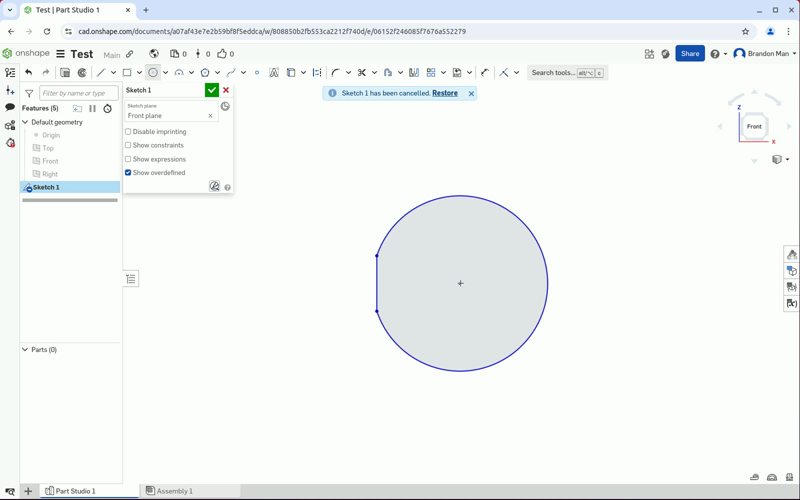
scroll(6)
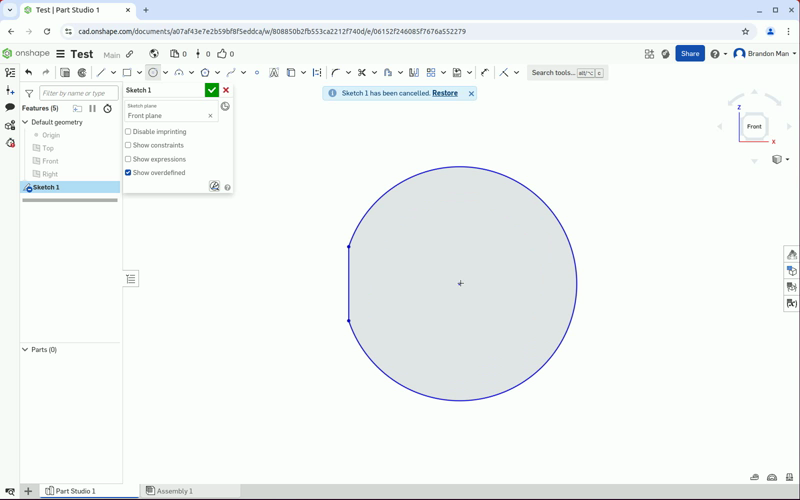
scroll(6)
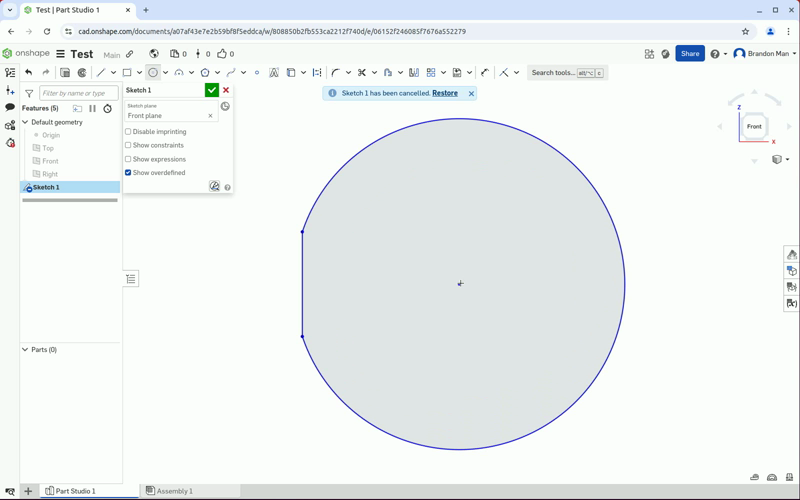
scroll(6)
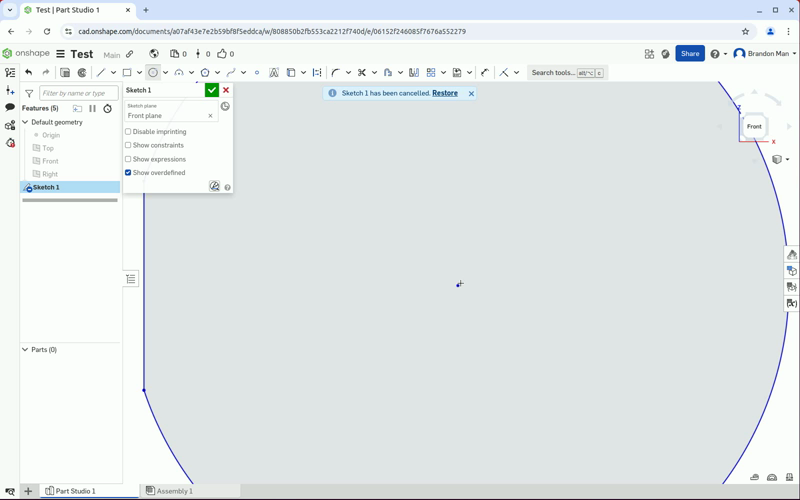
click(460, 282)
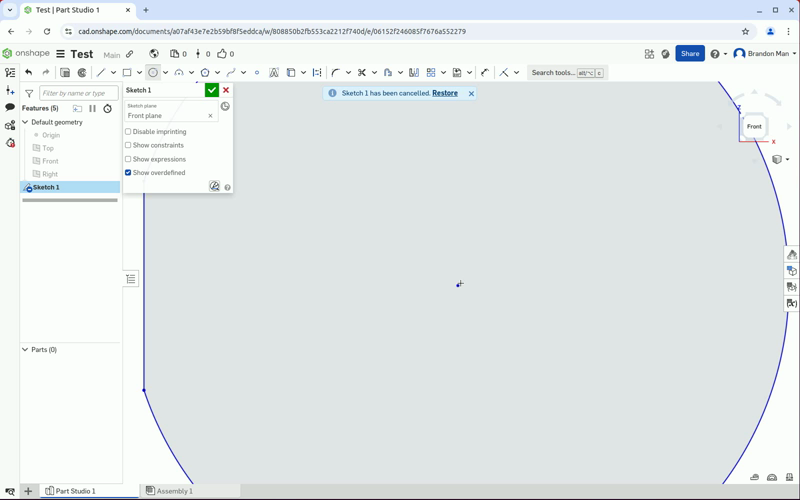
scroll(-6)
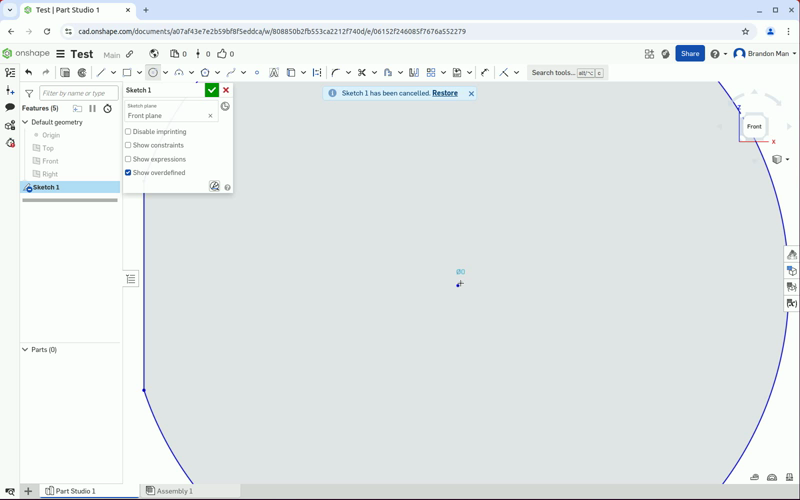
scroll(-6)
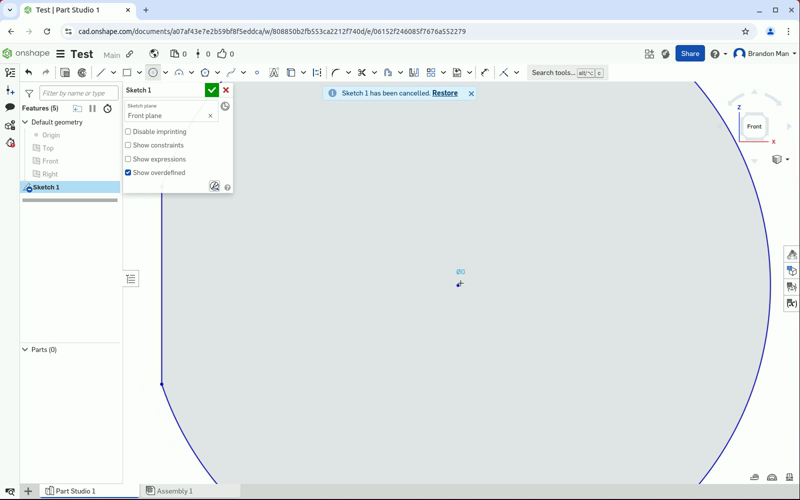
scroll(-6)
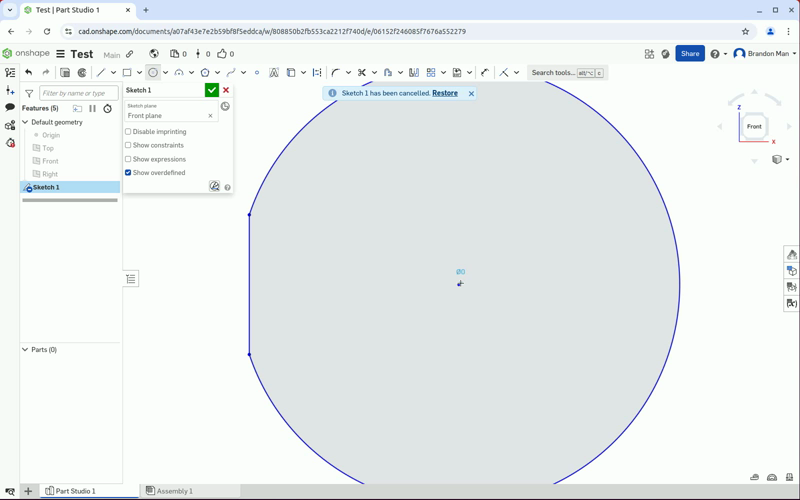
scroll(-6)
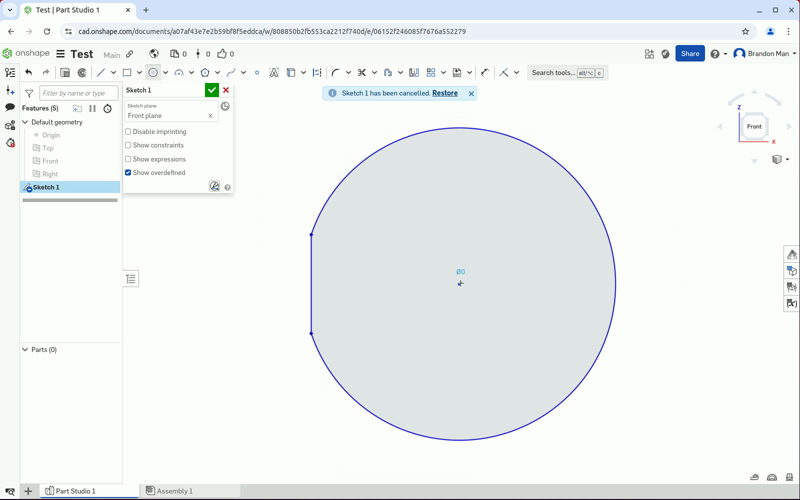
scroll(-6)
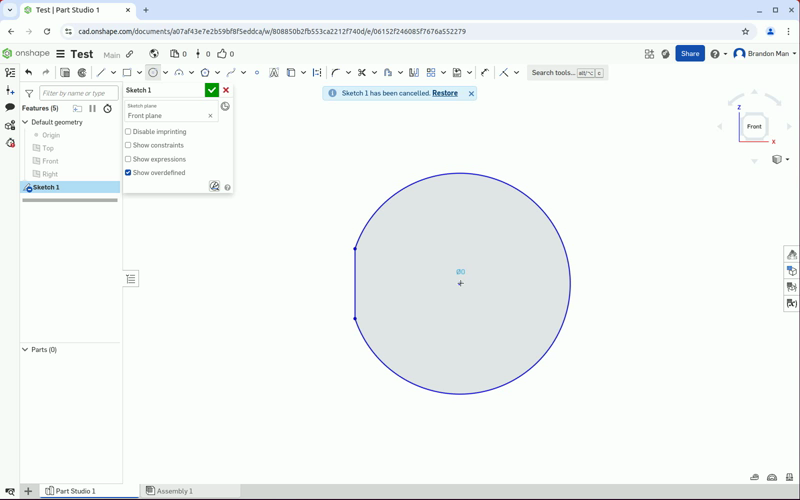
scroll(-6)
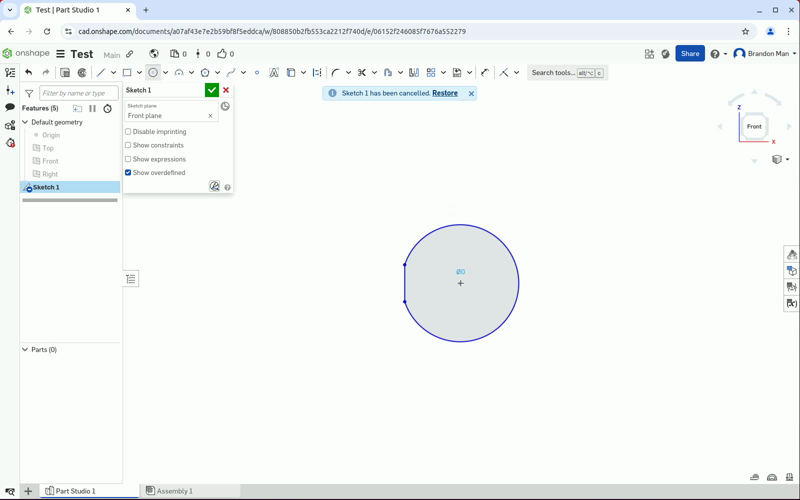
scroll(-6)
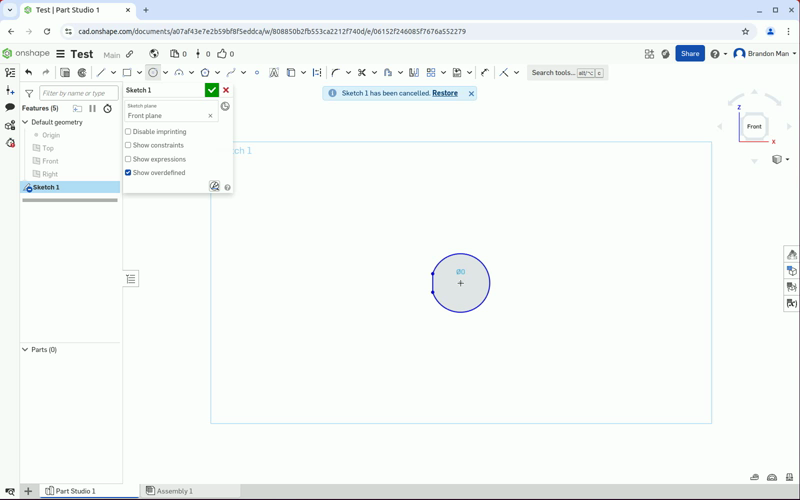
key_up(shift)
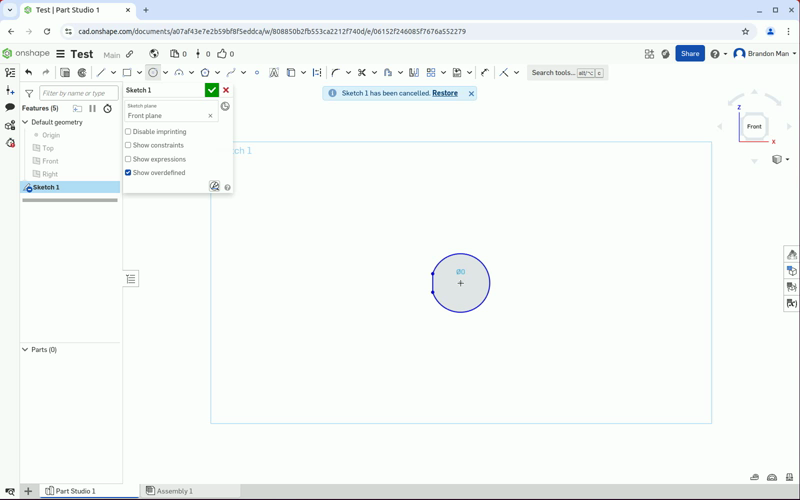
mouse_move(462, 282)
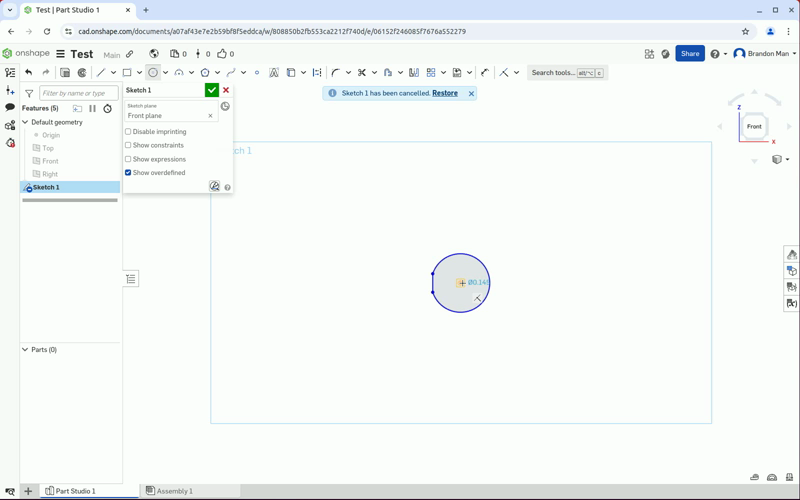
scroll(6)
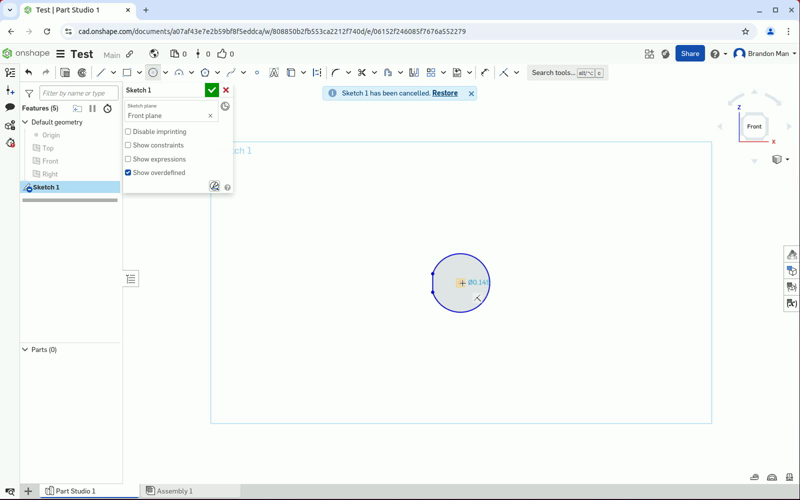
scroll(6)
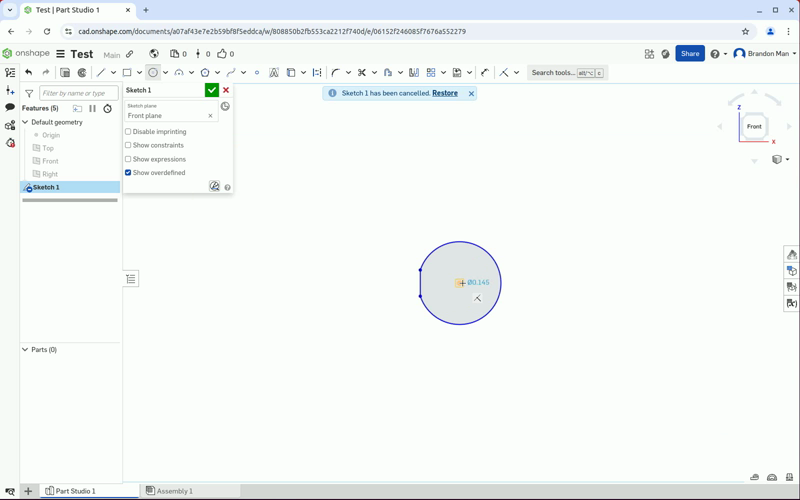
scroll(6)
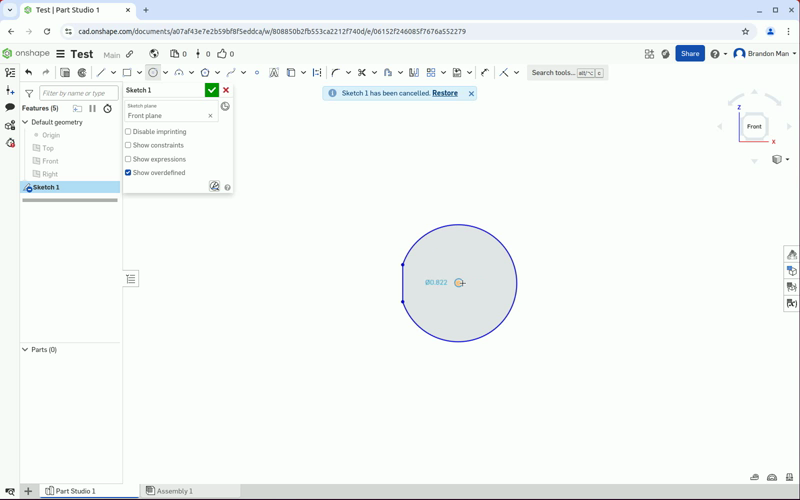
scroll(6)
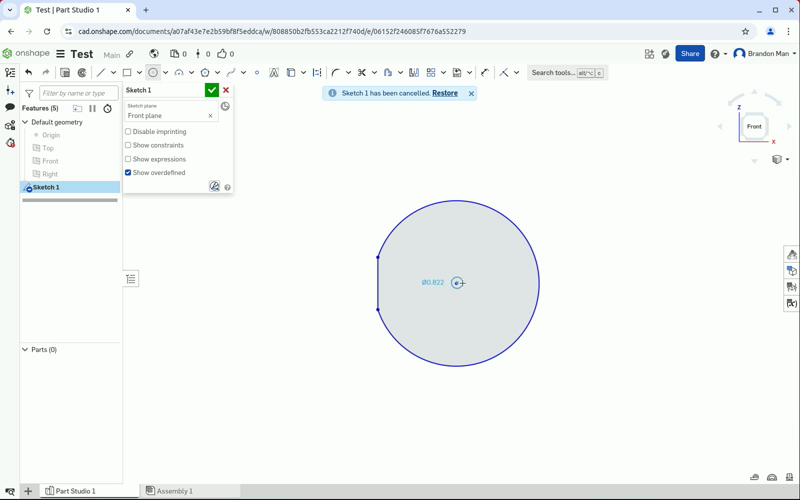
scroll(6)
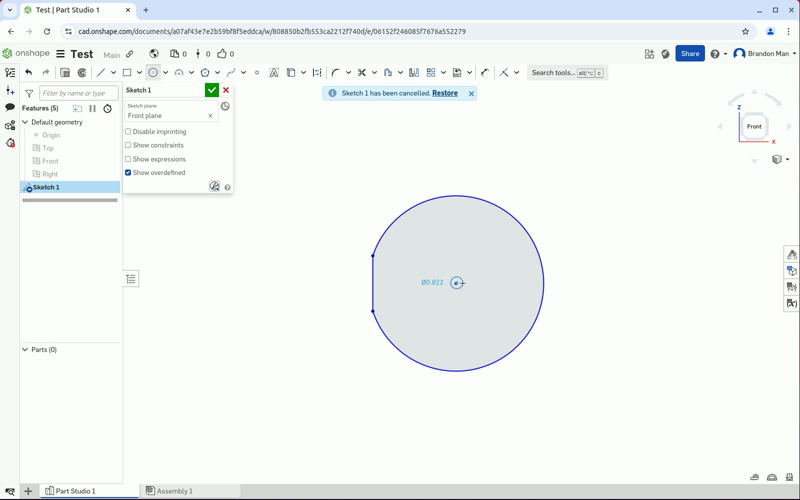
scroll(6)
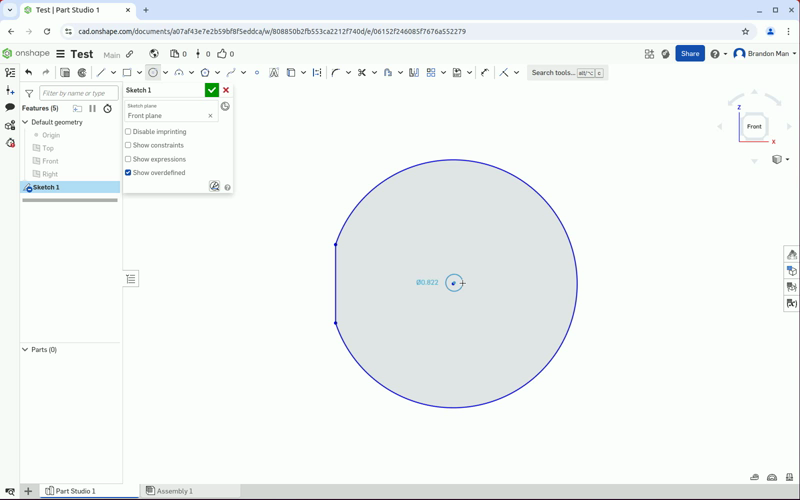
scroll(6)
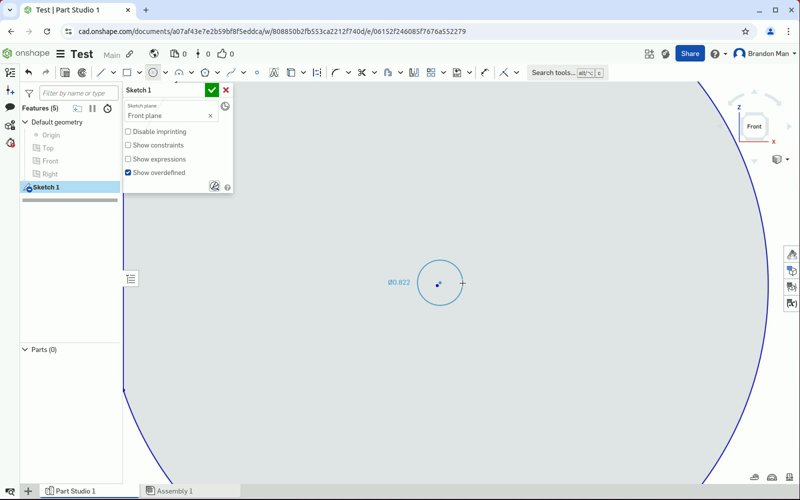
click(462, 282)
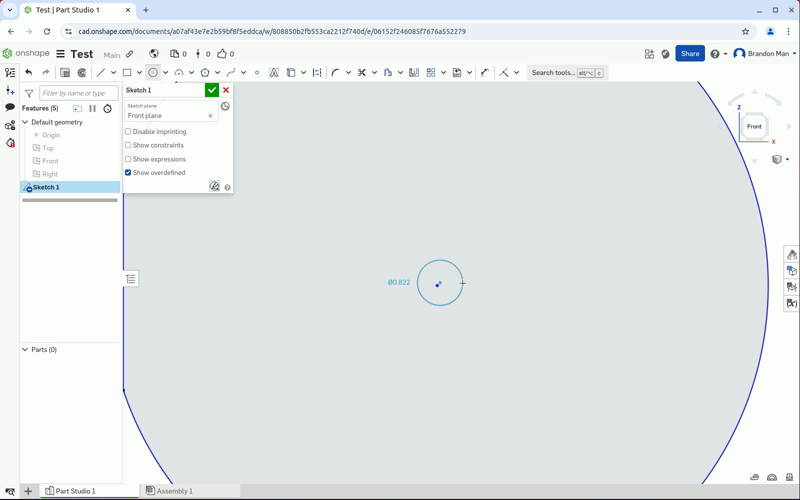
scroll(-6)
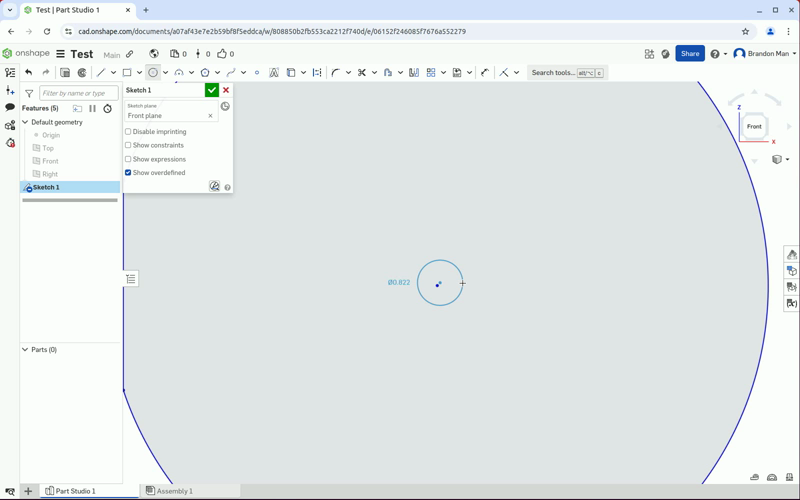
scroll(-6)
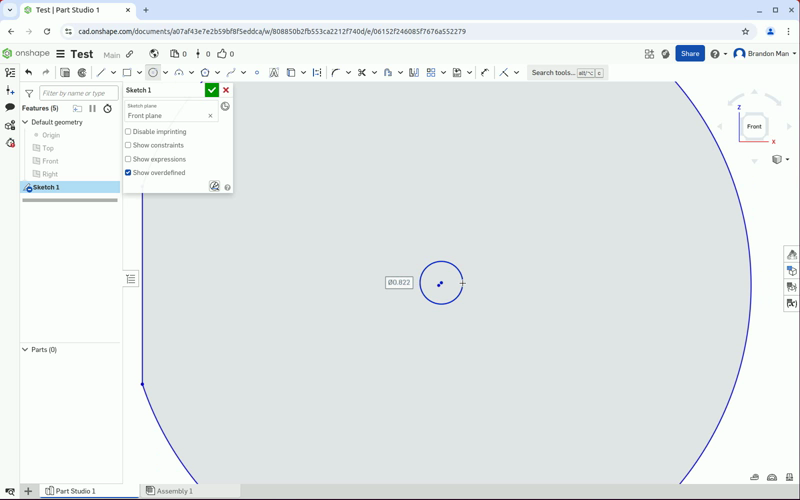
scroll(-6)
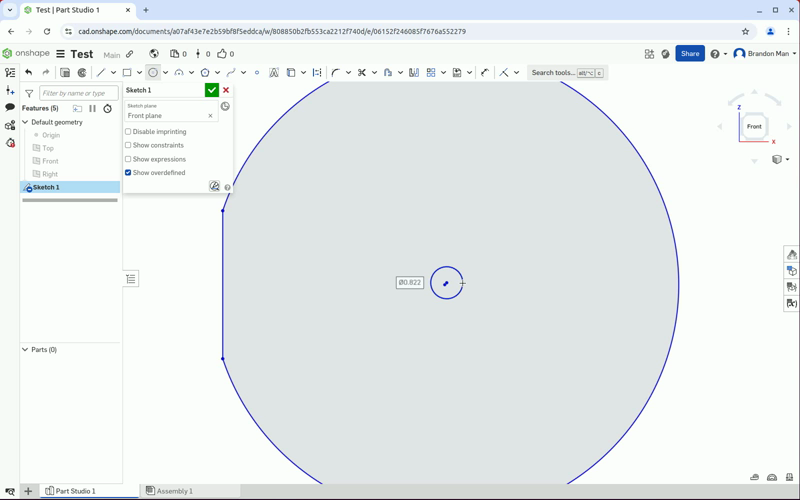
scroll(-6)
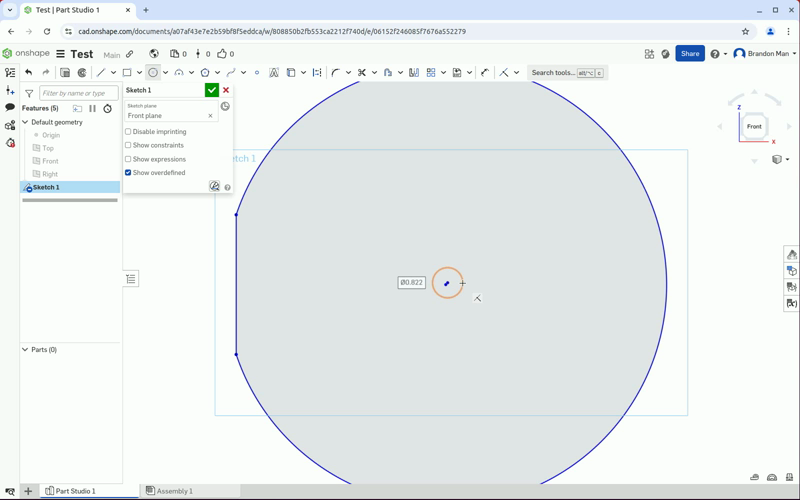
scroll(-6)
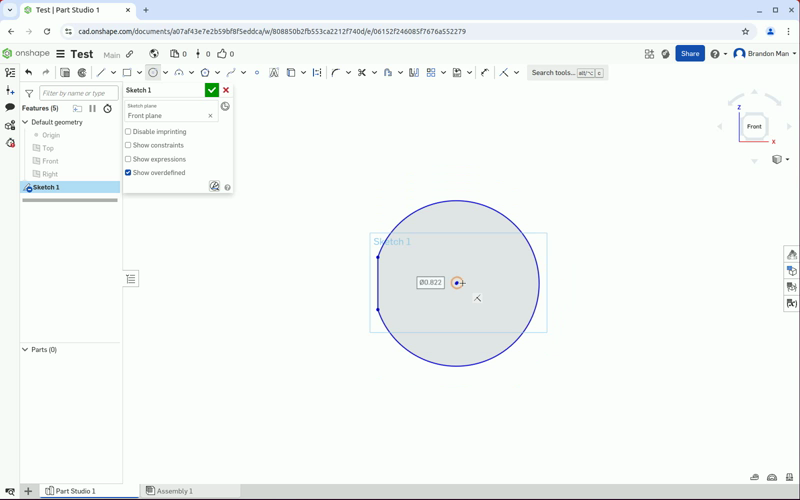
scroll(-6)
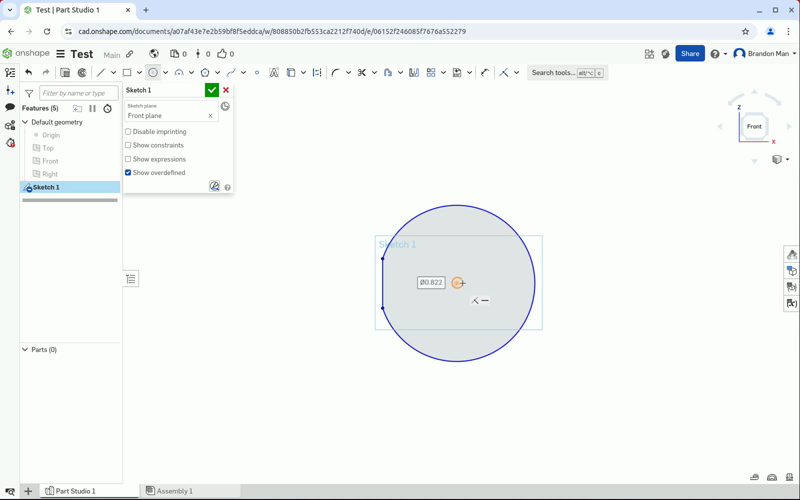
scroll(-6)
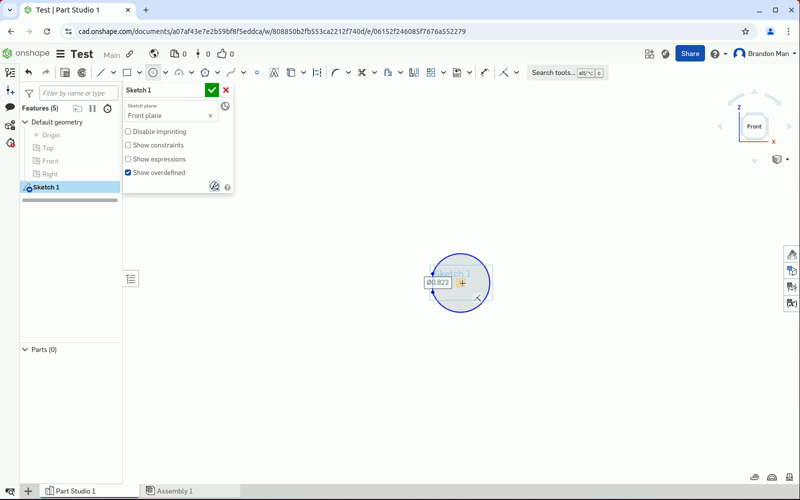
key(esc)
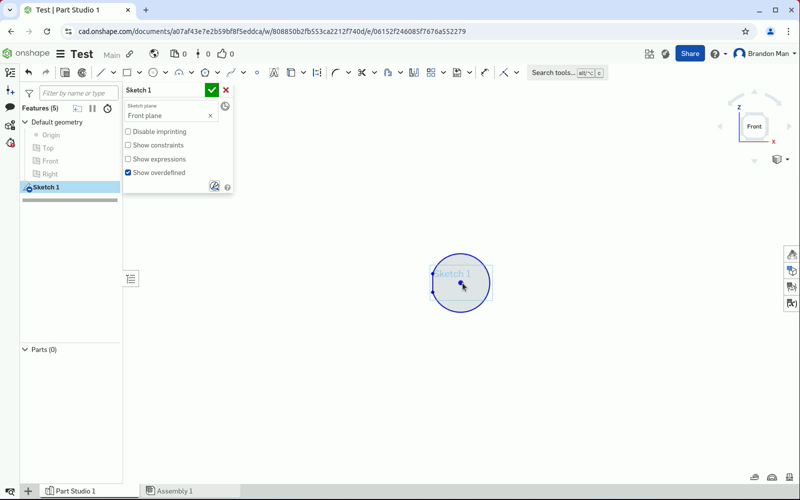
mouse_move(446, 301)
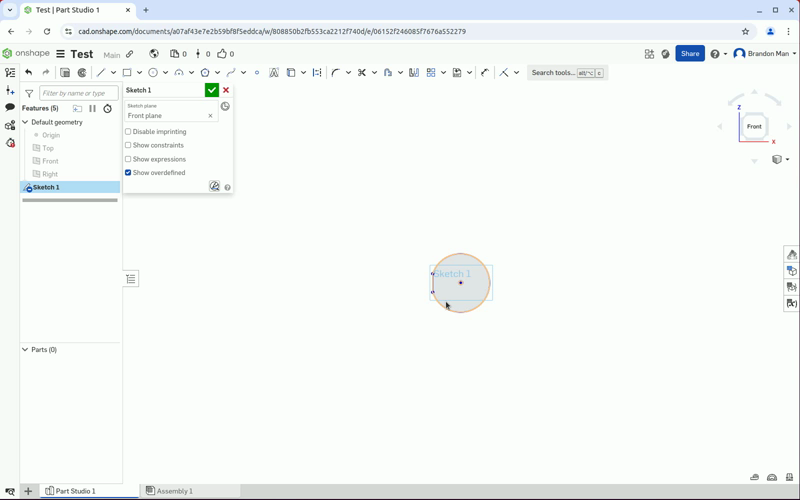
click(446, 301)
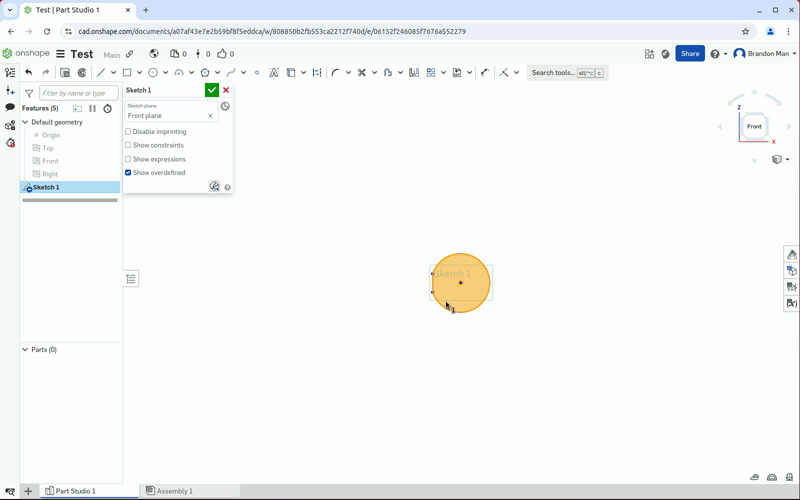
mouse_move(73, 352)
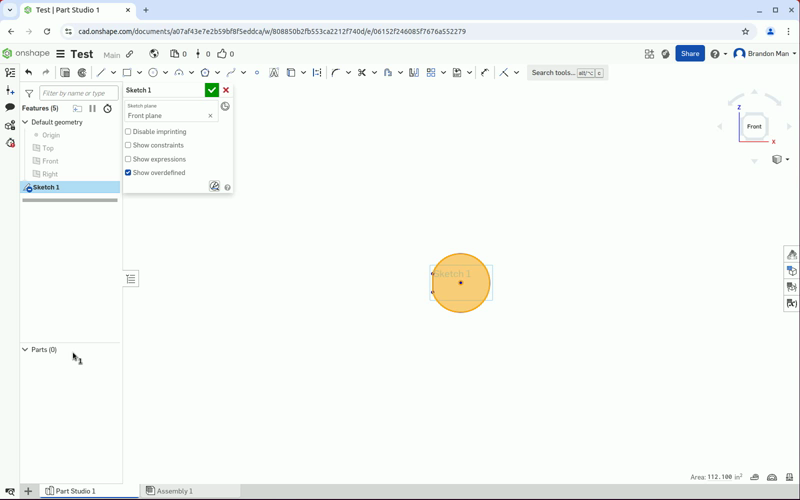
key(shift+y)
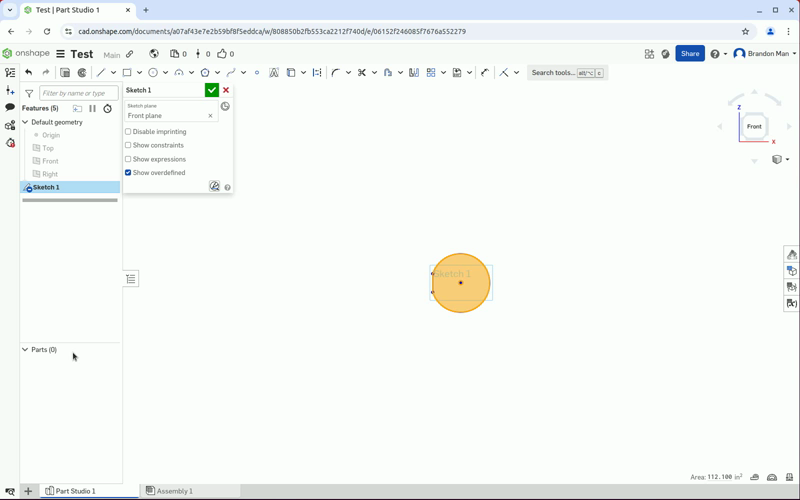
key(shift+e)
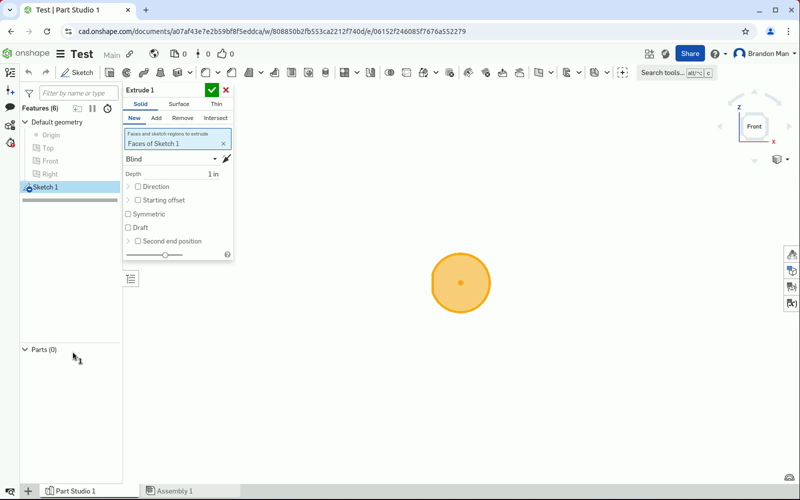
mouse_move(143, 106)
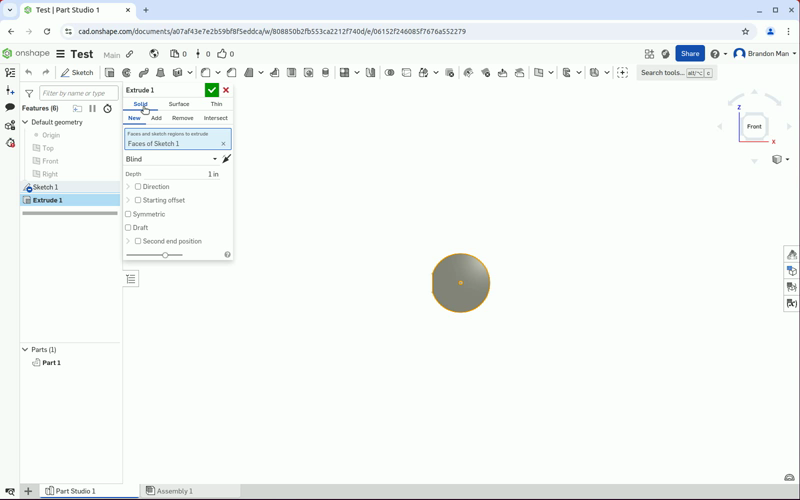
click(143, 106)
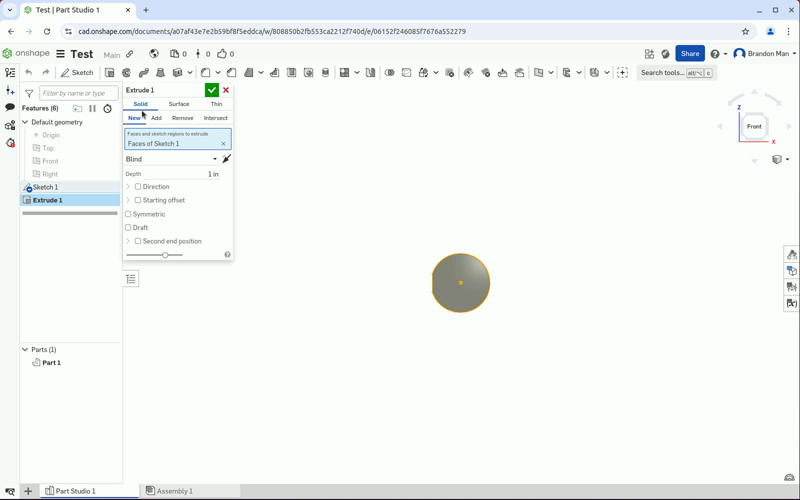
mouse_move(137, 120)
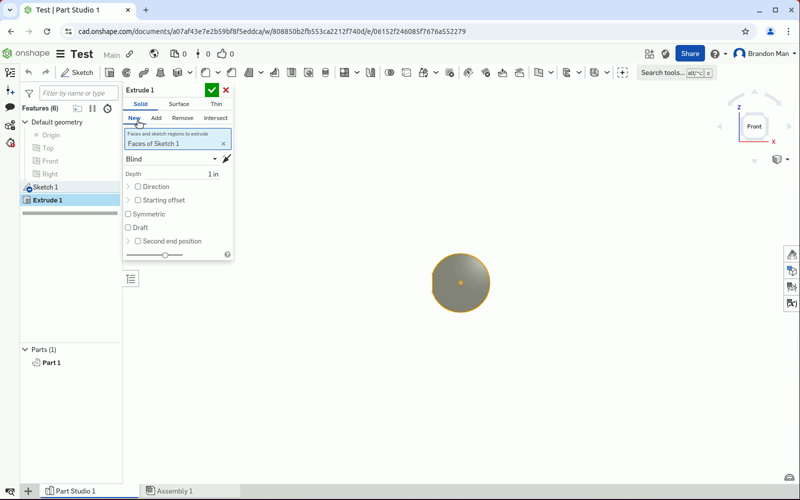
click(137, 120)
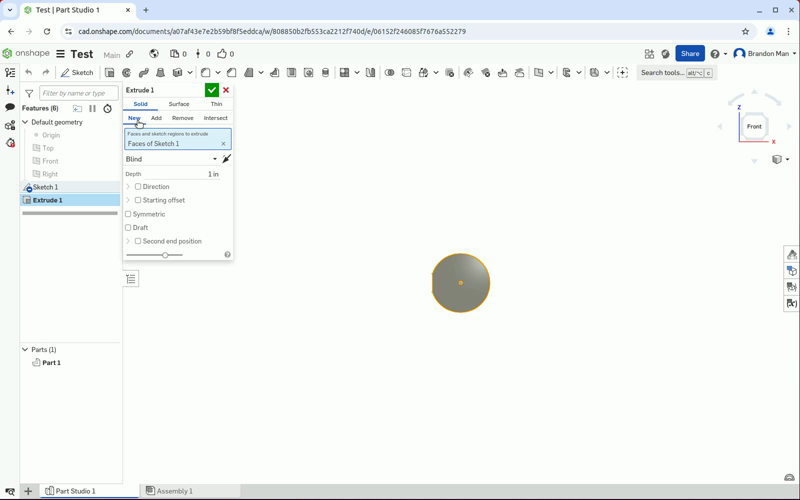
key(tab, 4)
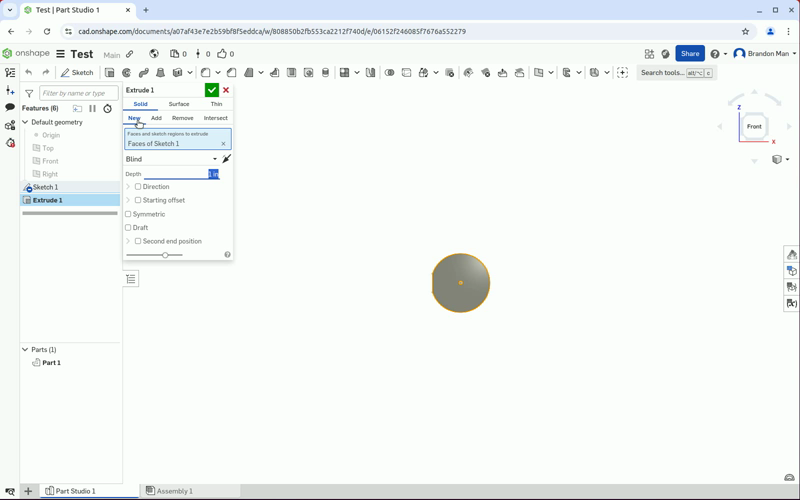
text(3.851)
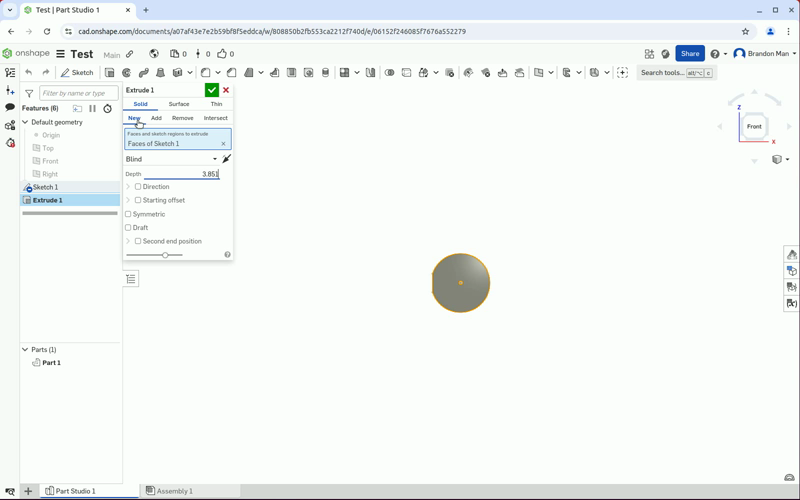
key(enter)
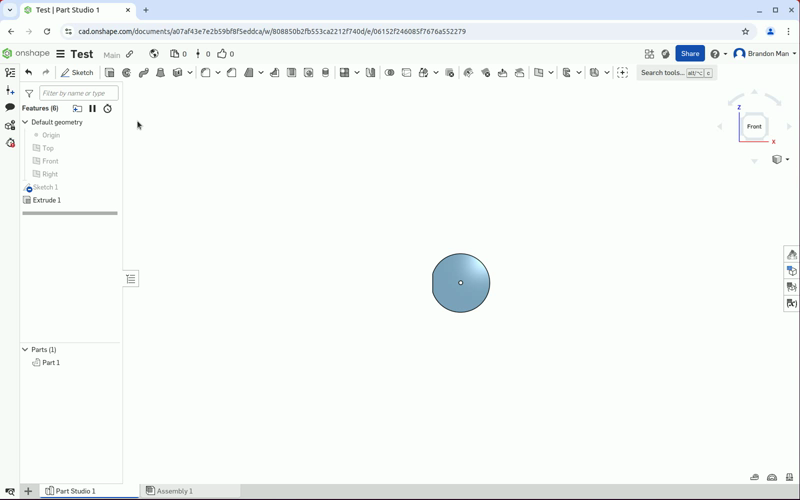
key(shift+h)
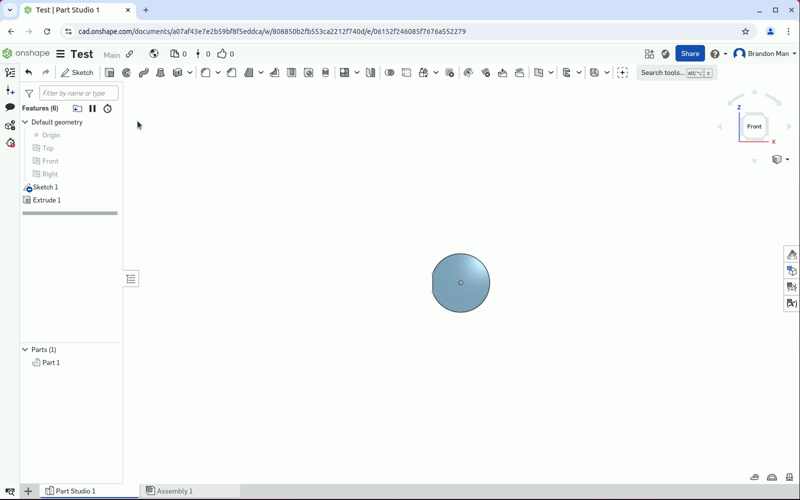
key(shift+h)
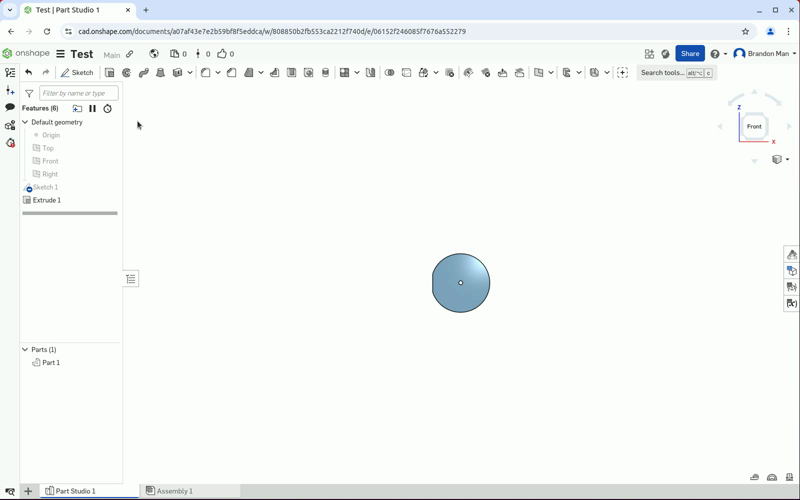
mouse_move(73, 189)
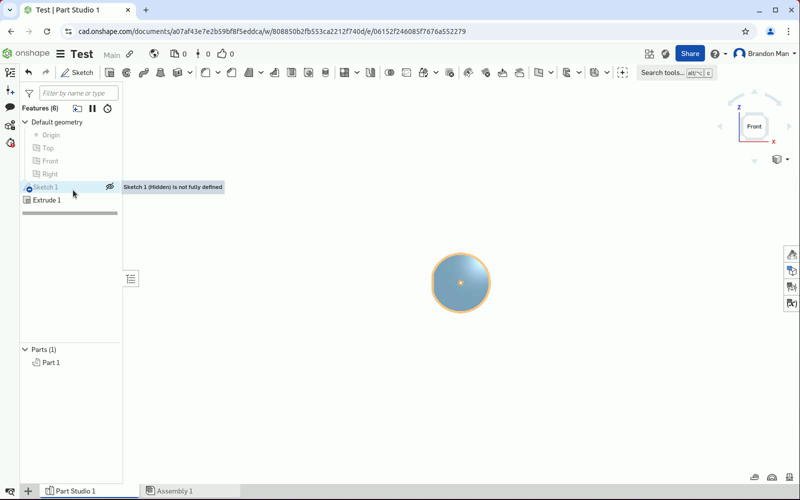
click(73, 189)
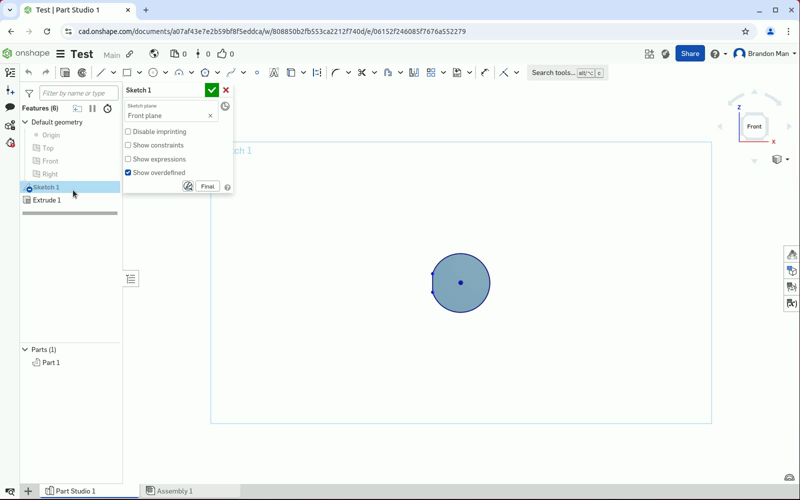
mouse_move(229, 92)
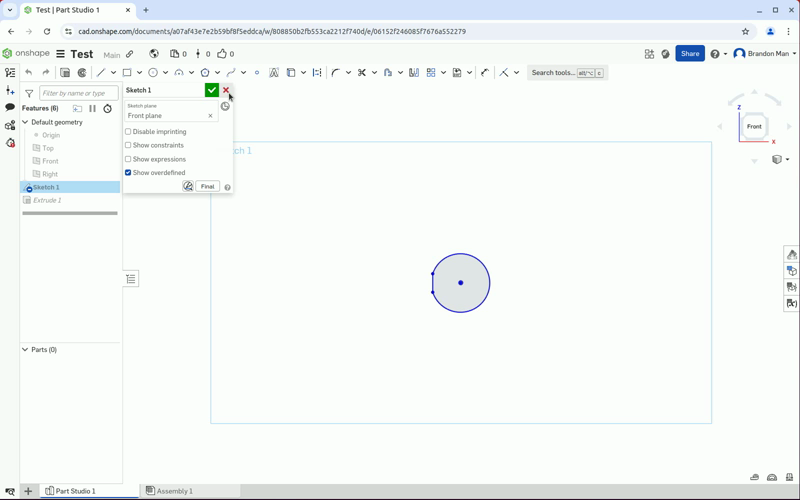
click(229, 92)
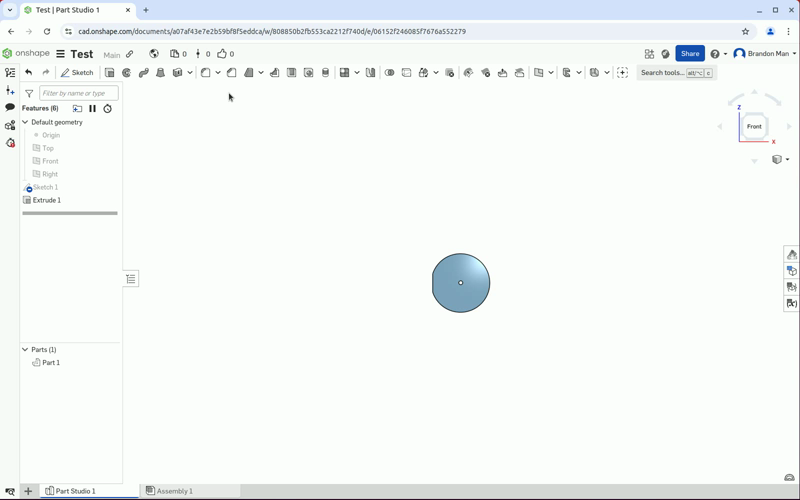
mouse_move(73, 352)
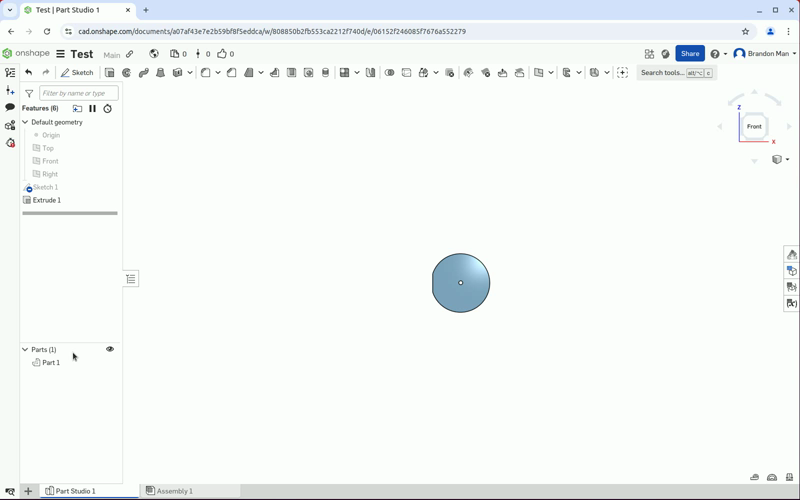
key(y)
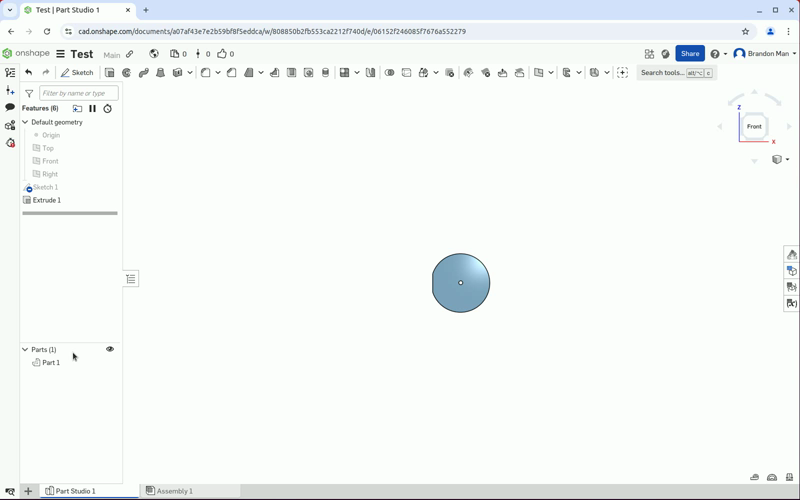
key(shift+p)
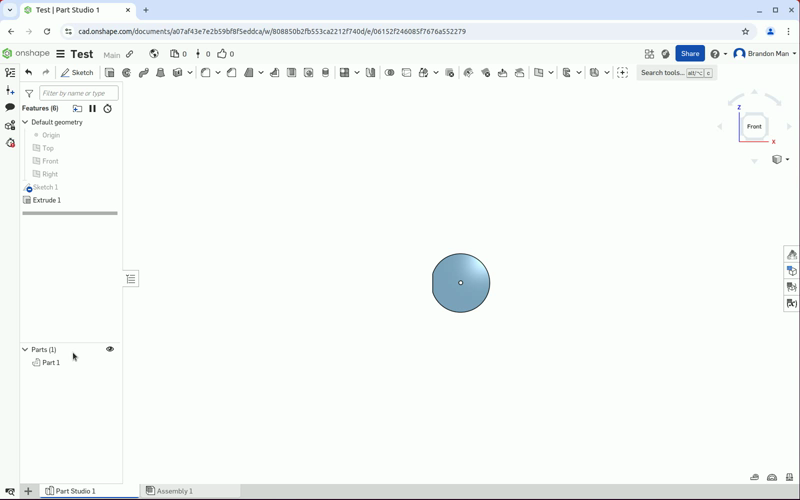
key(space)
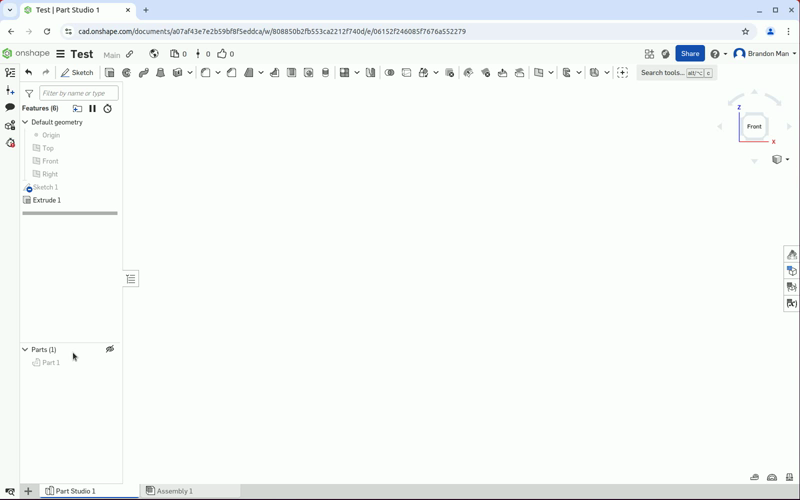
key_down(shift)
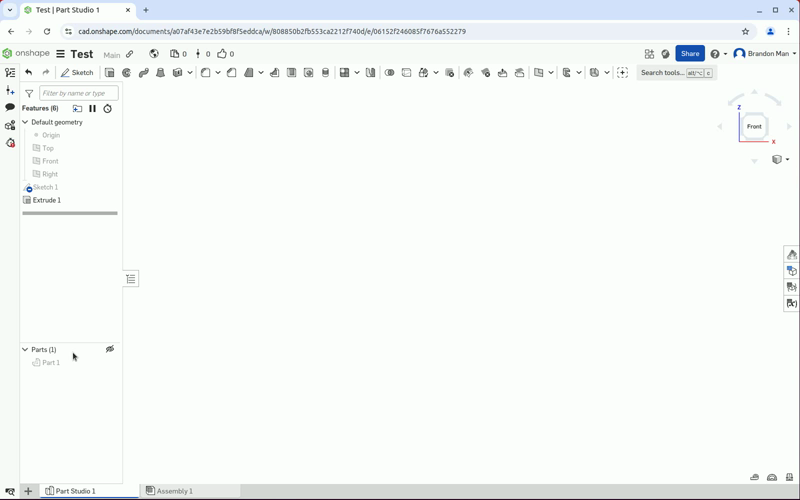
key(left)
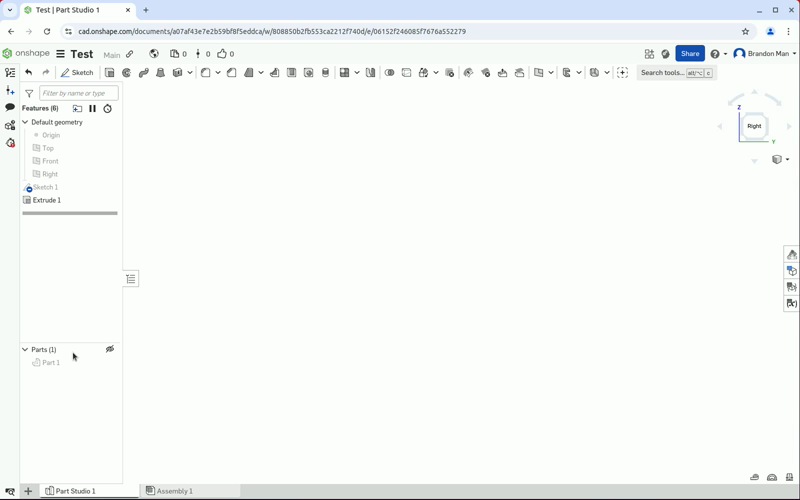
key_up(shift)
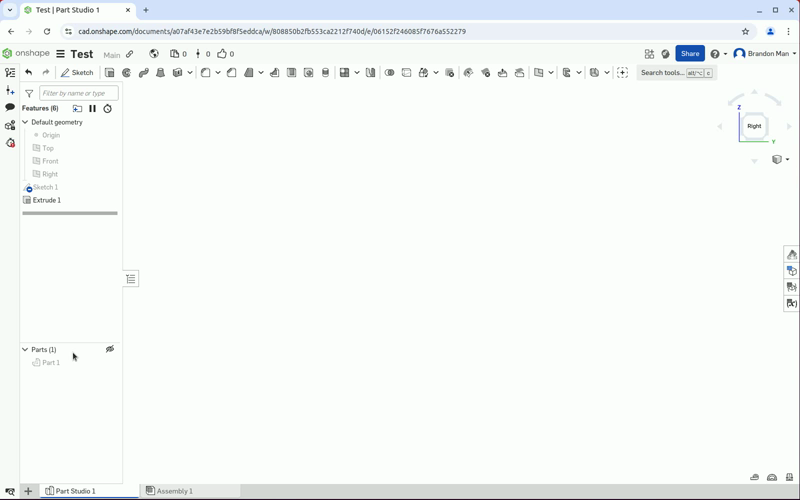
mouse_move(73, 352)
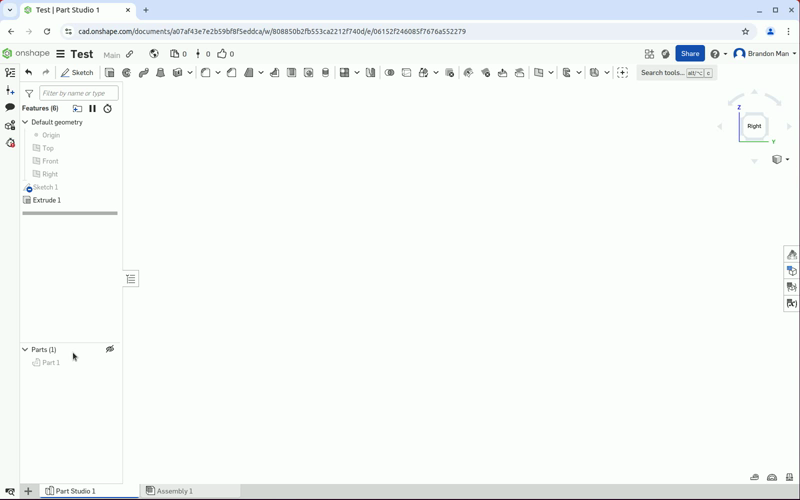
key(shift+y)
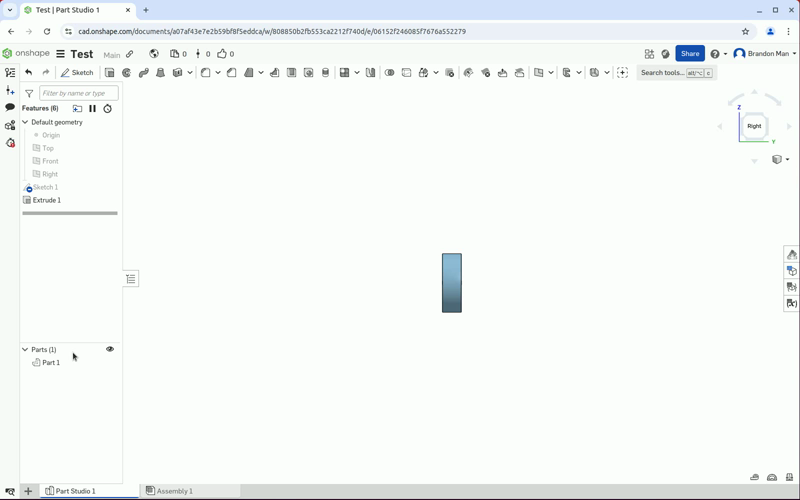
mouse_move(541, 75)
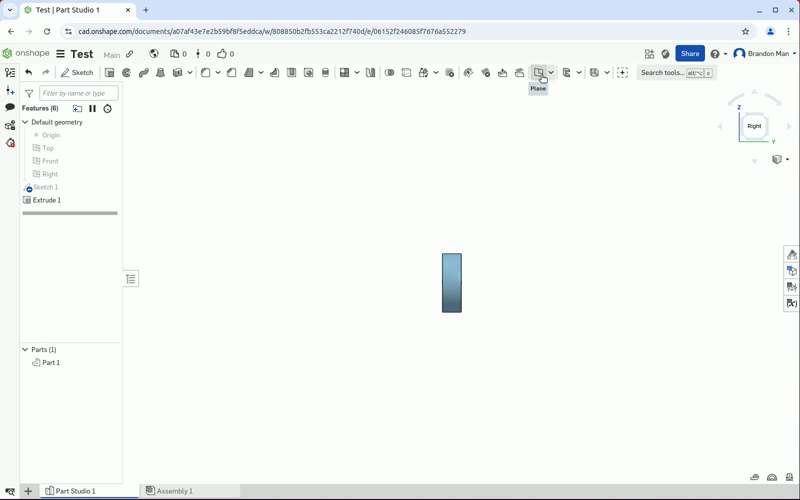
click(541, 75)
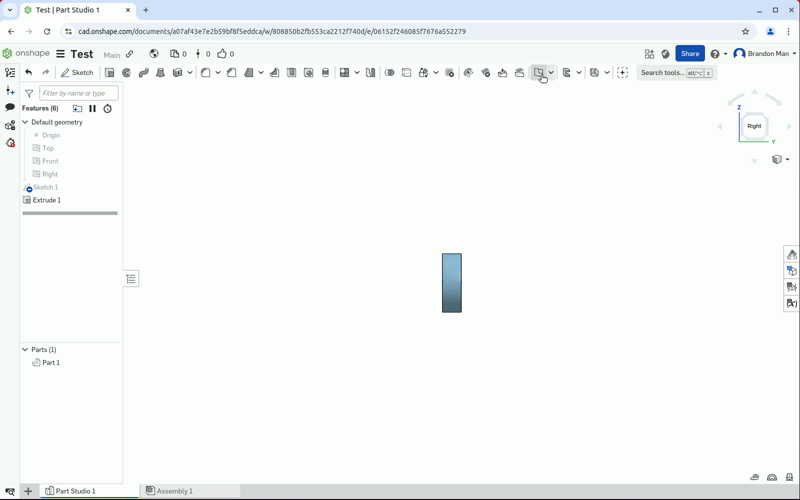
mouse_move(73, 176)
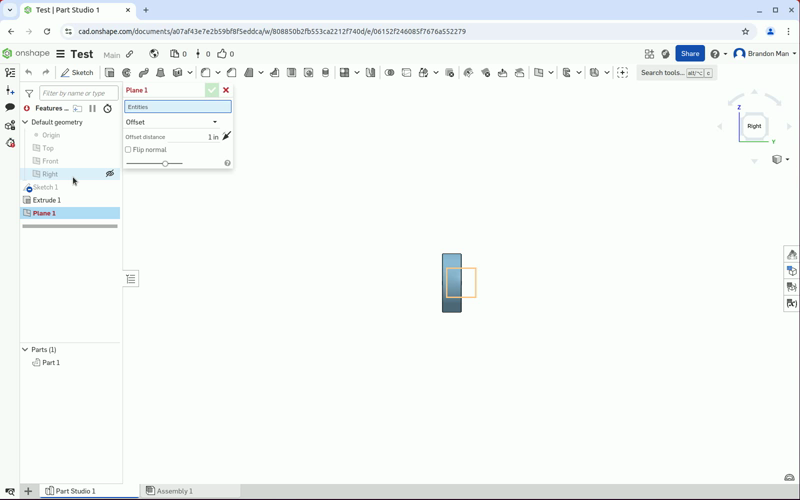
click(73, 176)
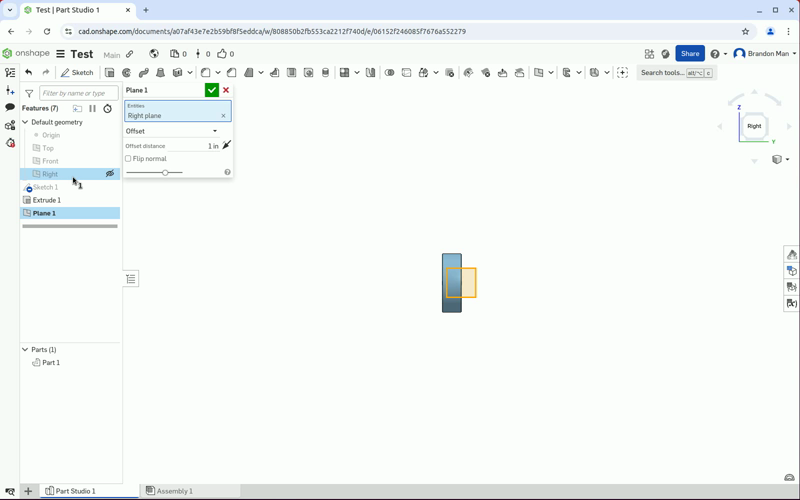
key(tab, 2)
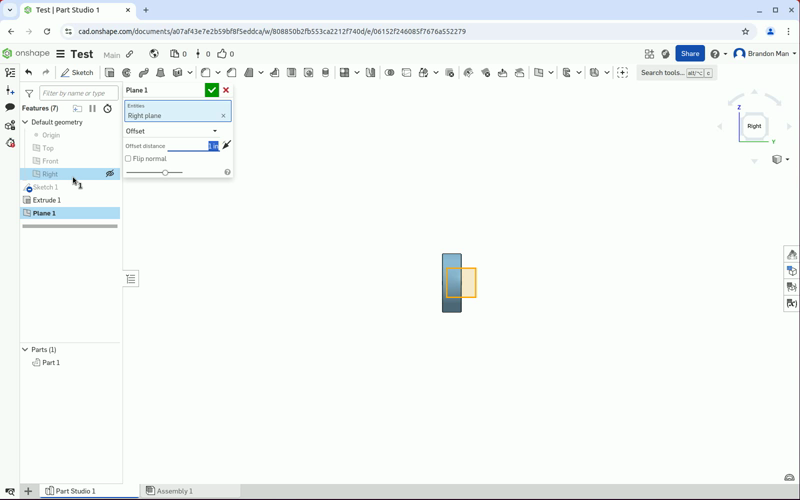
text(5.792)
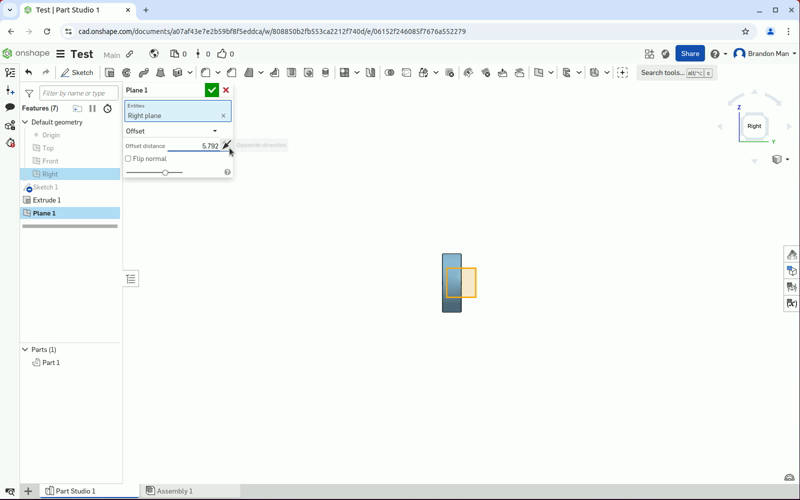
mouse_move(229, 147)
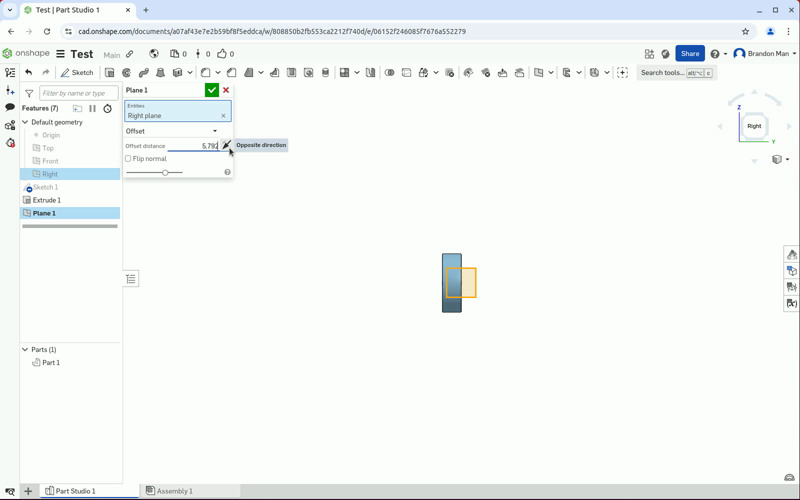
click(229, 147)
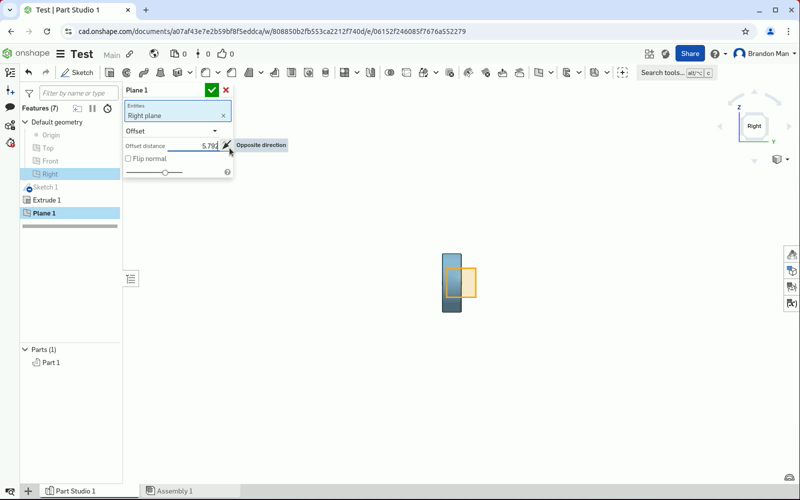
key(enter, 2)
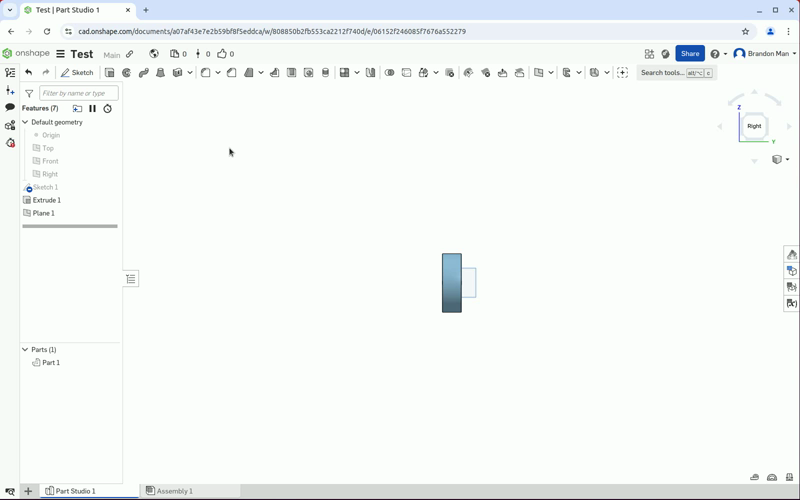
key(shift+s)
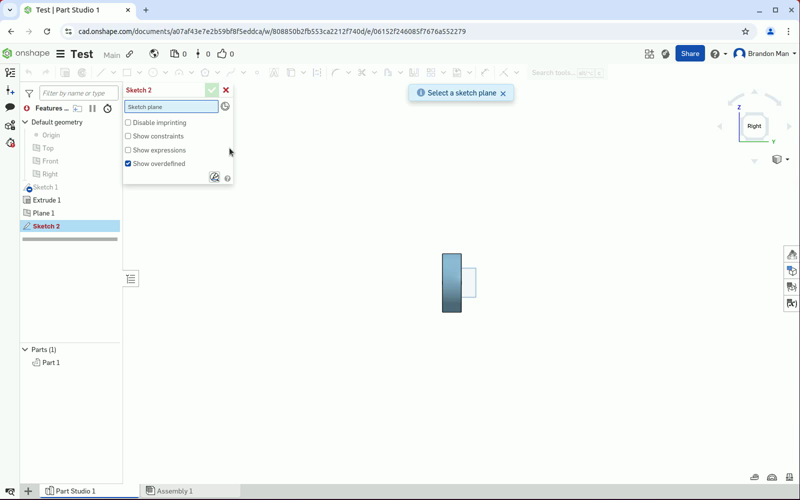
mouse_move(73, 215)
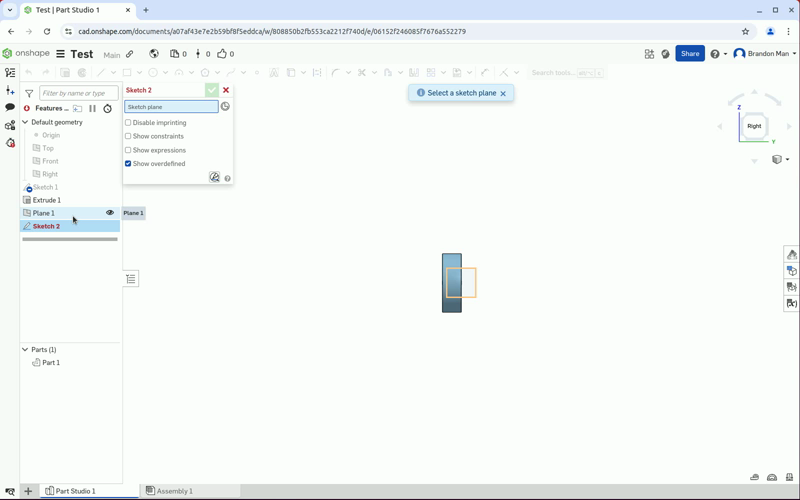
click(73, 215)
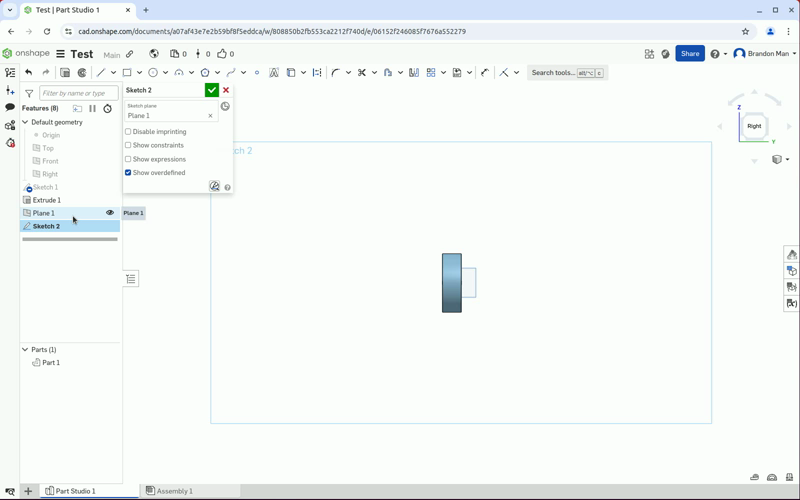
mouse_move(73, 352)
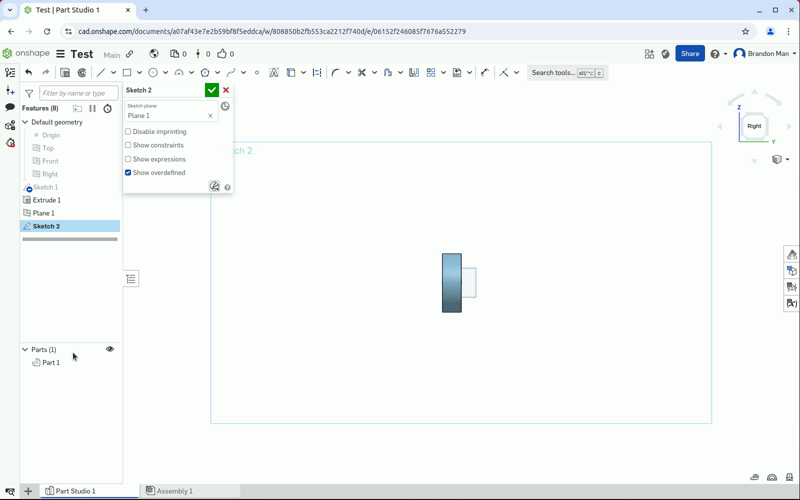
key(y)
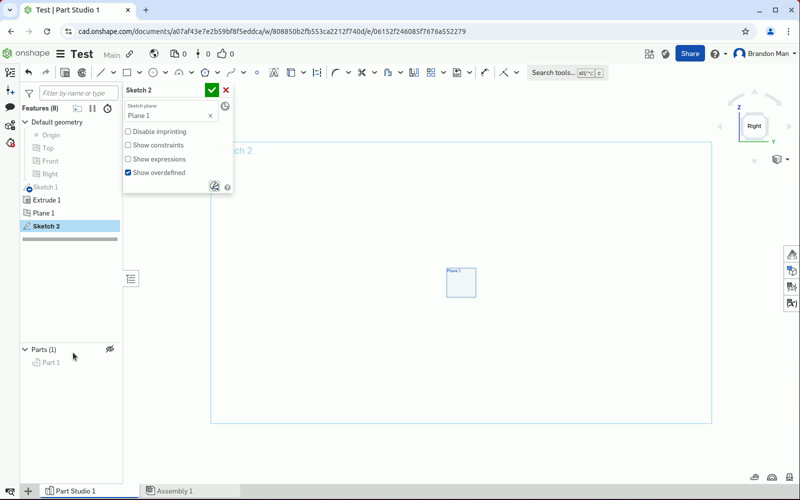
key(c)
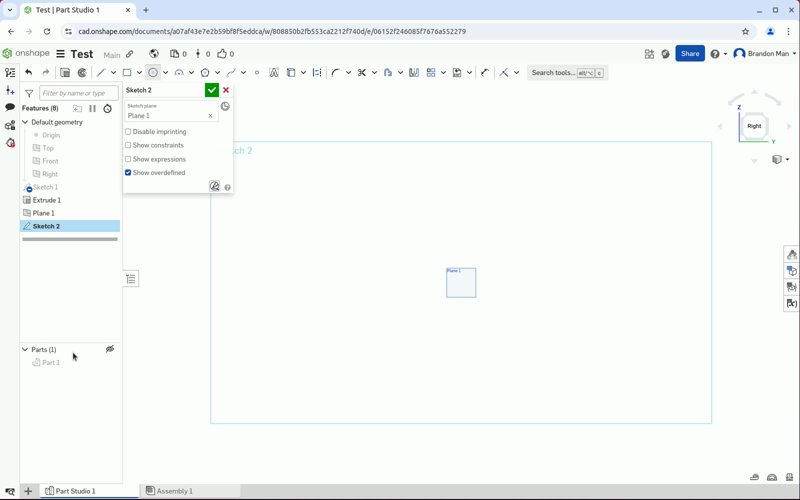
key_down(shift)
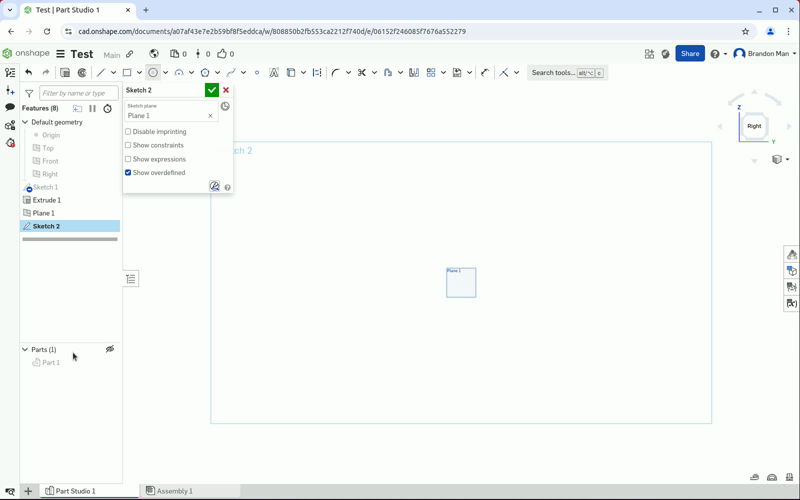
mouse_move(452, 282)
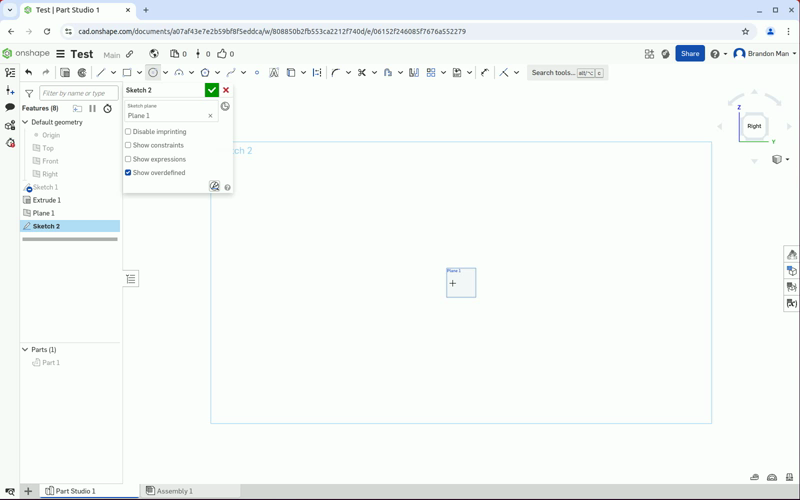
click(452, 282)
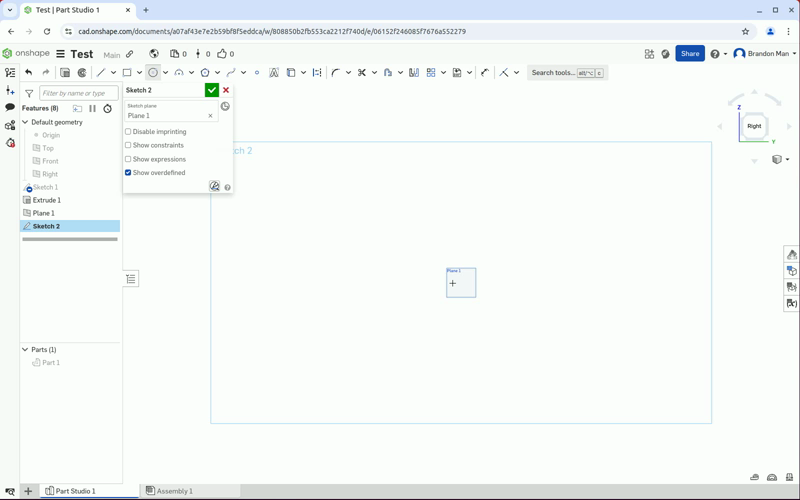
key_up(shift)
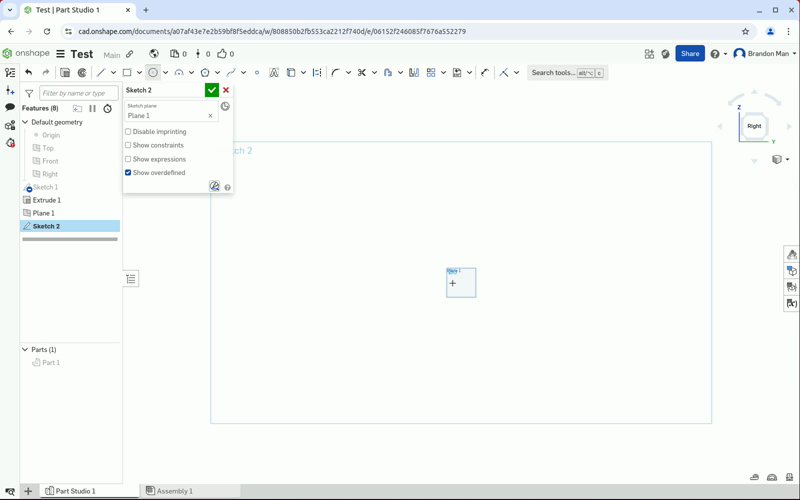
mouse_move(460, 282)
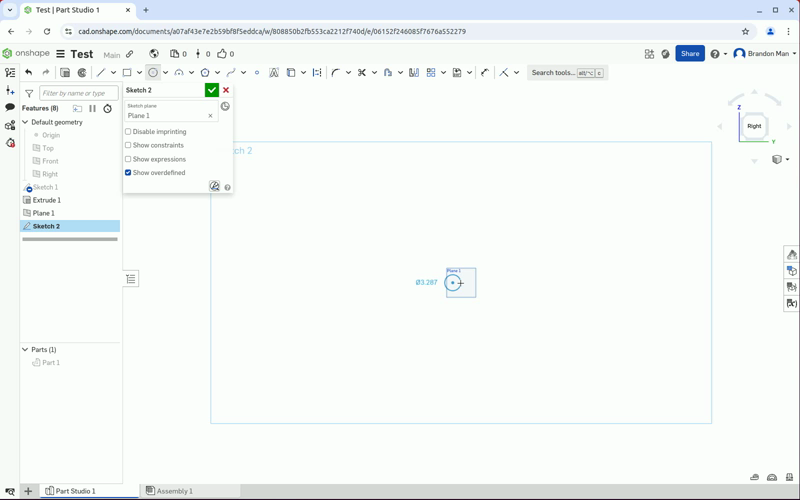
click(460, 282)
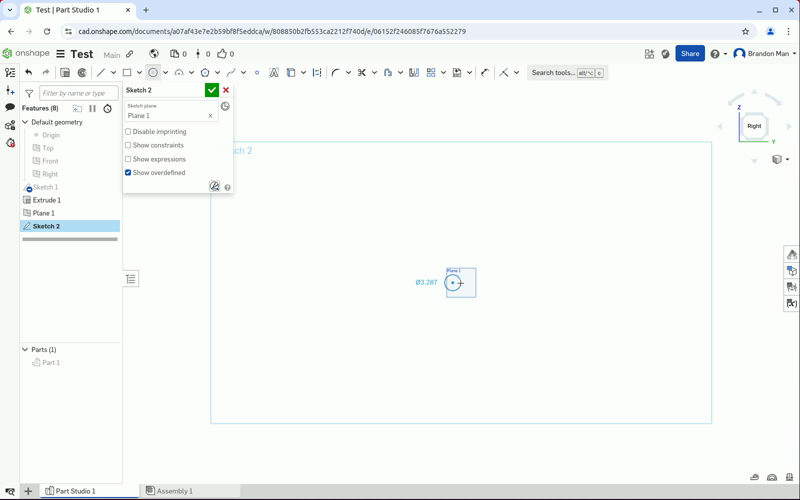
key(esc)
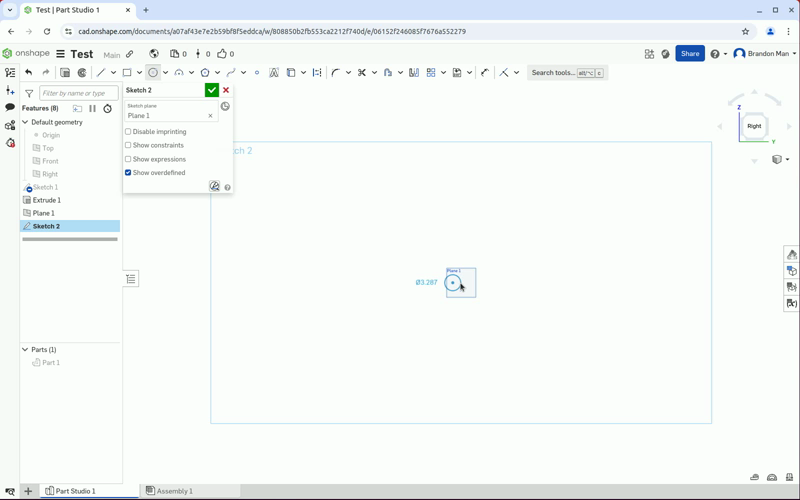
mouse_move(451, 282)
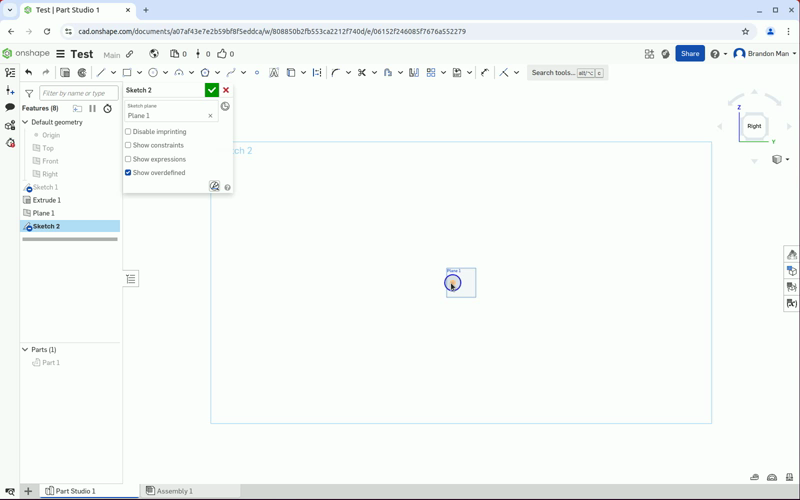
scroll(6)
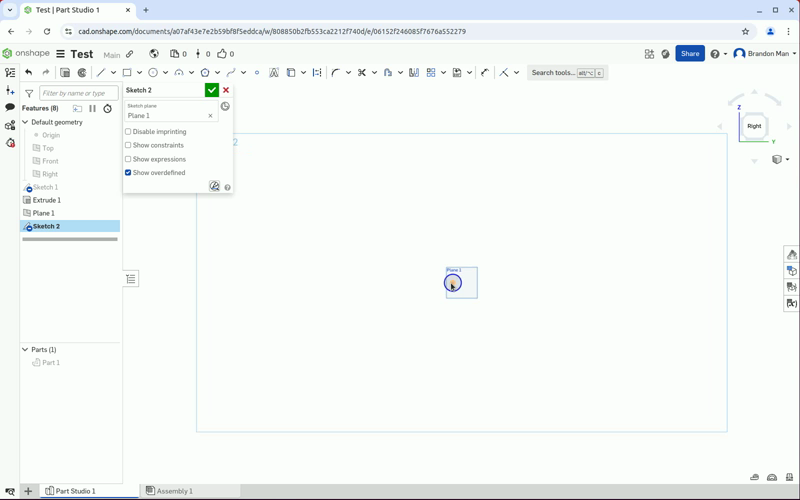
scroll(6)
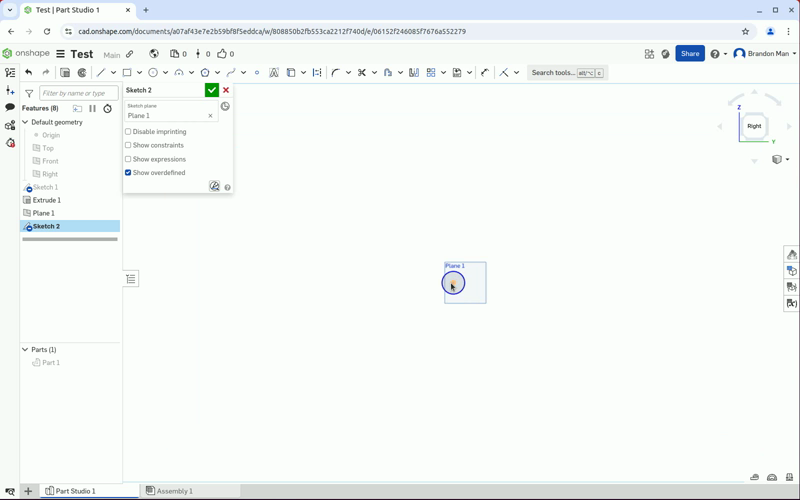
scroll(6)
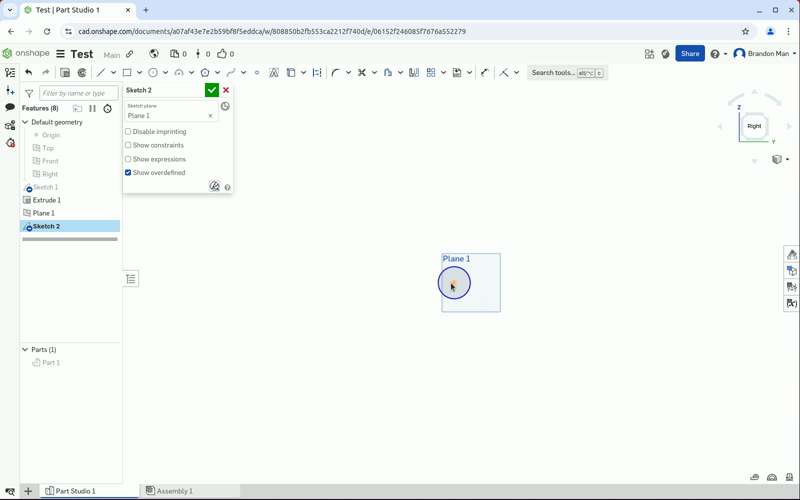
scroll(6)
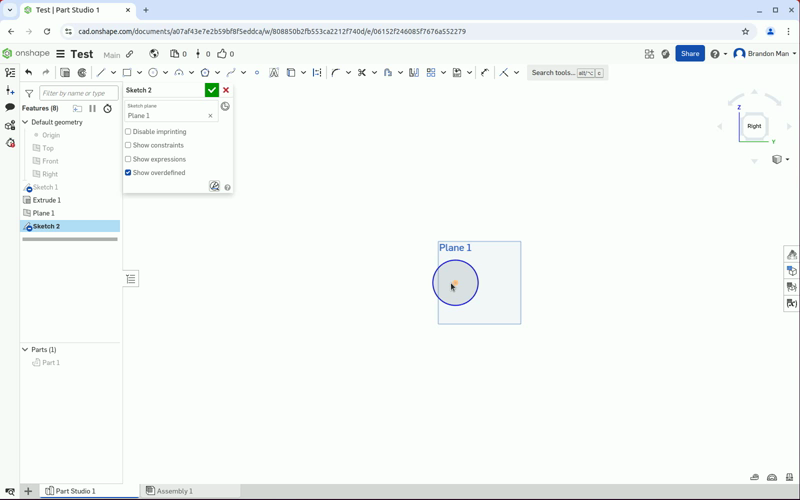
scroll(6)
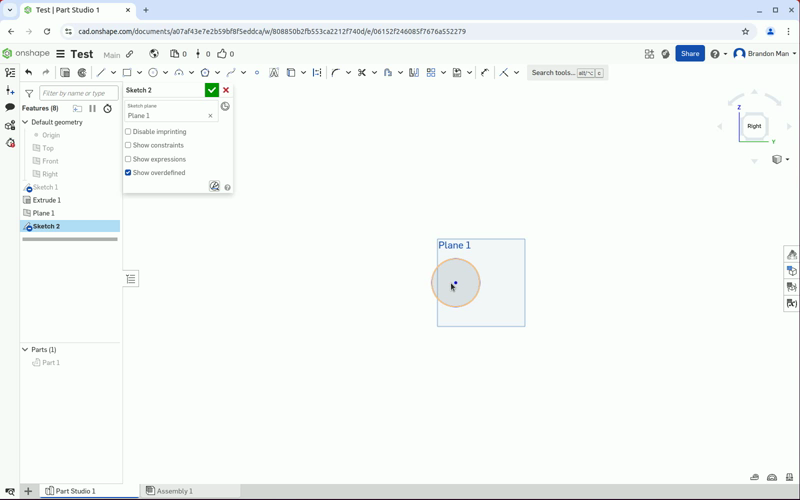
scroll(6)
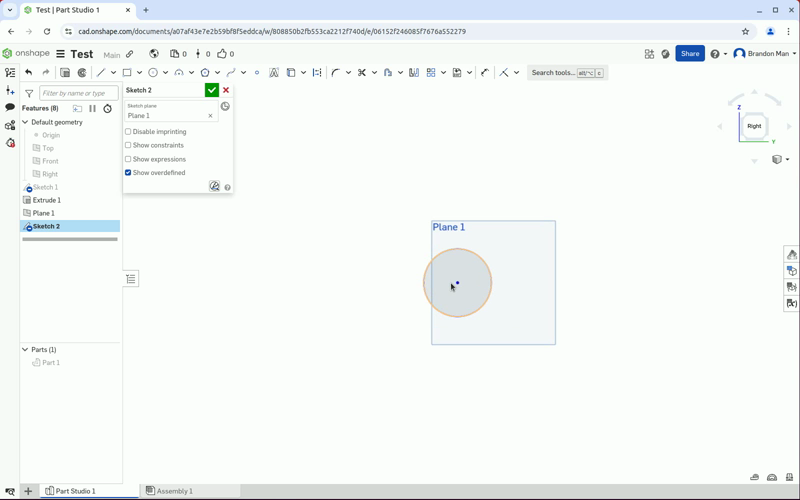
scroll(6)
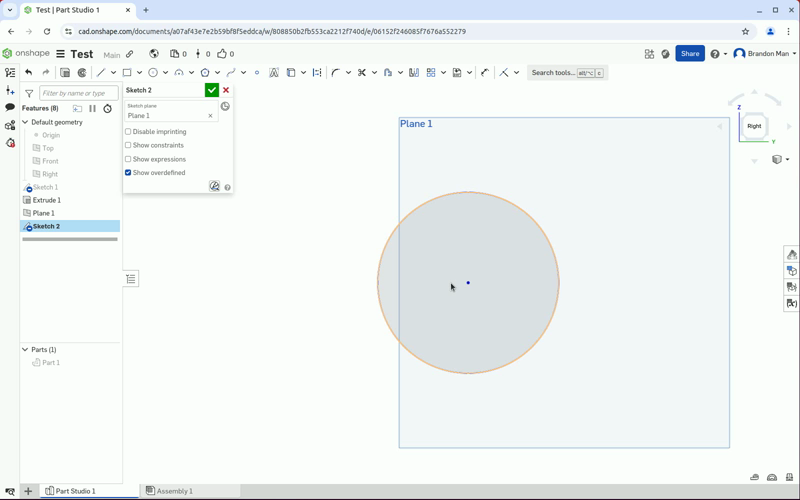
click(451, 282)
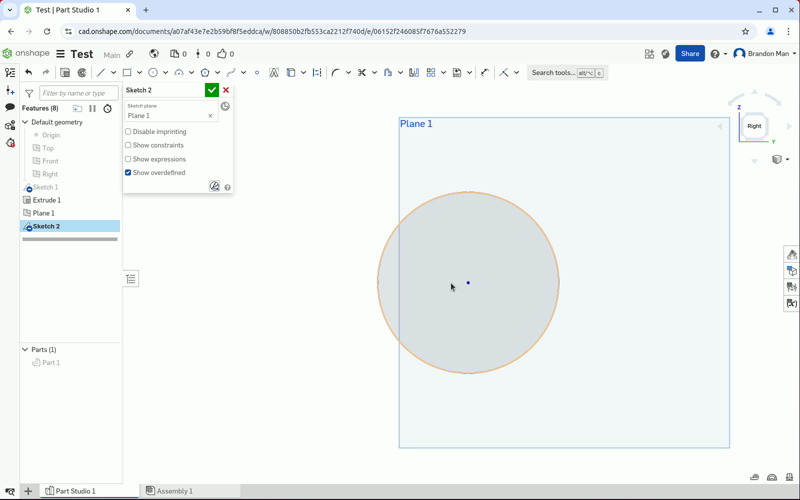
scroll(-6)
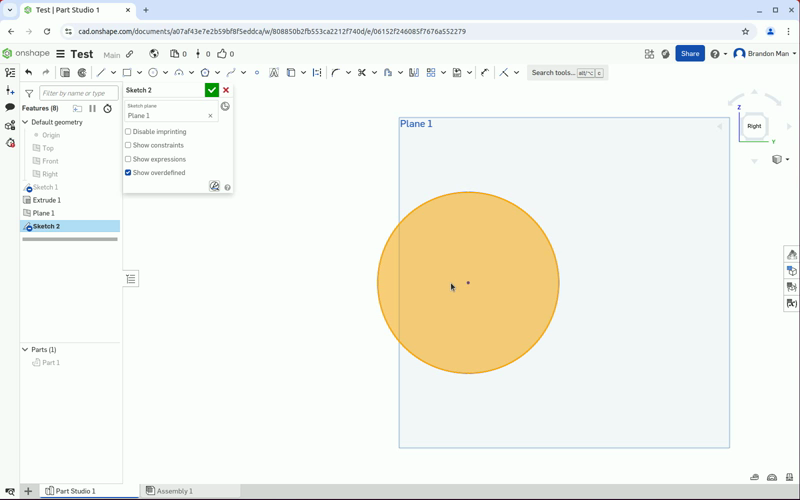
scroll(-6)
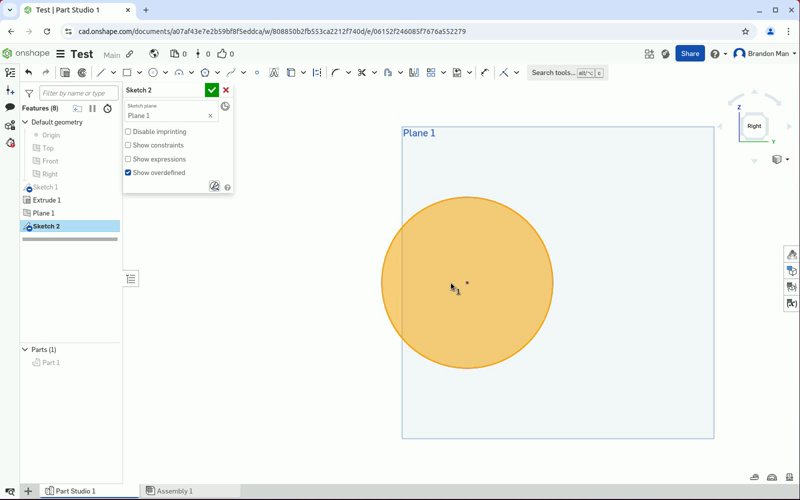
scroll(-6)
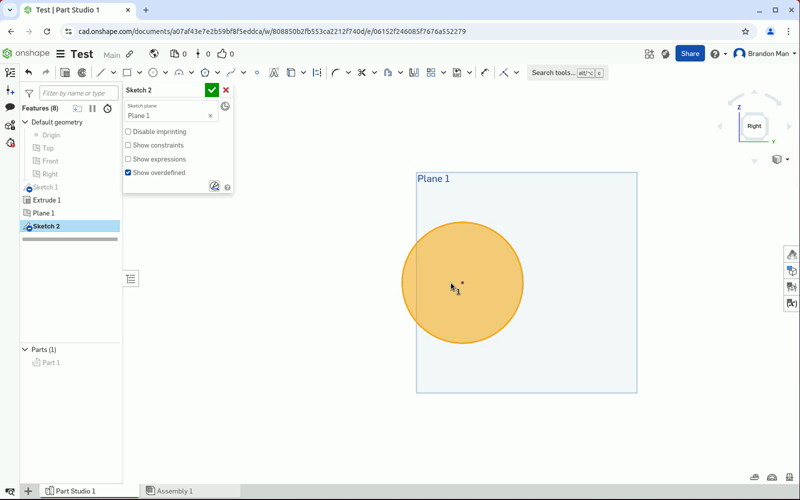
scroll(-6)
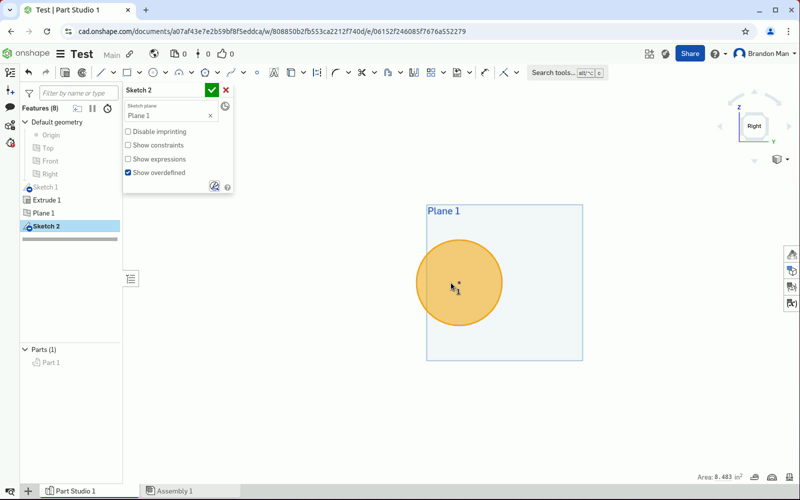
scroll(-6)
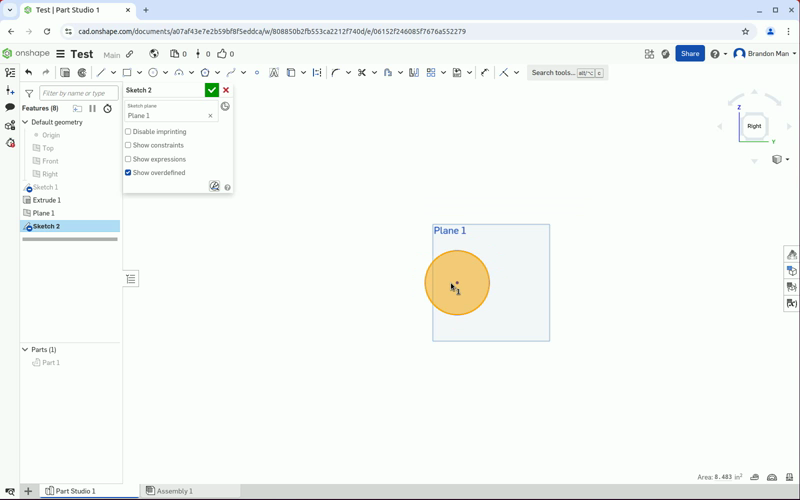
scroll(-6)
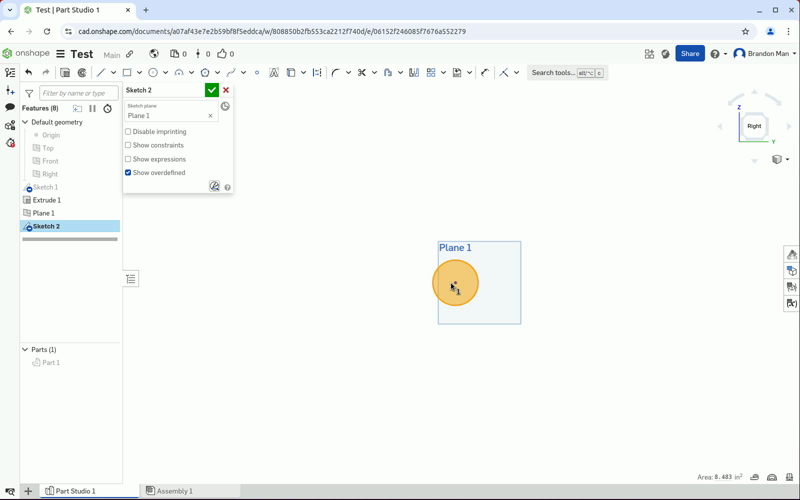
scroll(-6)
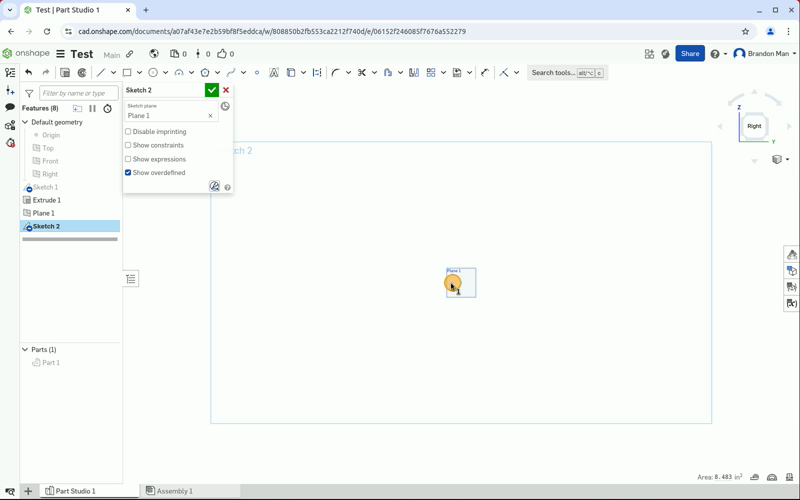
mouse_move(73, 352)
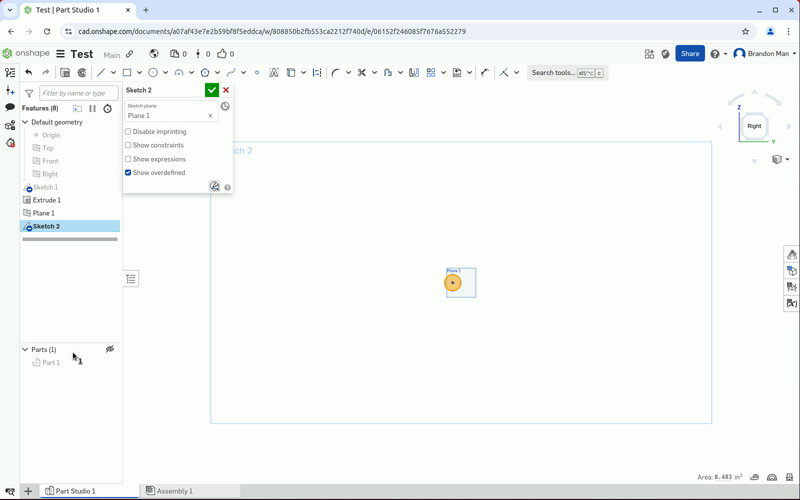
key(shift+y)
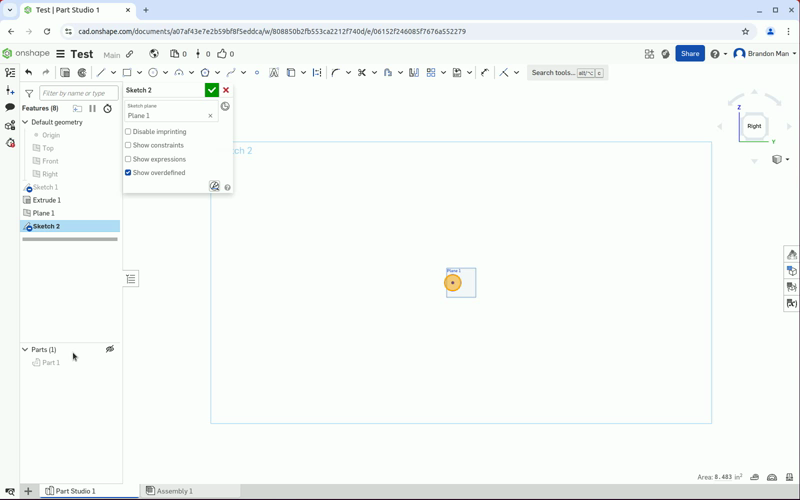
key(shift+e)
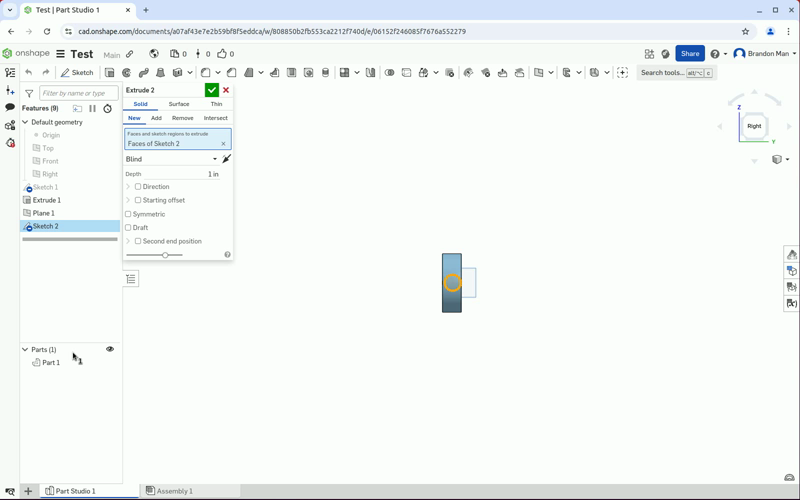
mouse_move(143, 106)
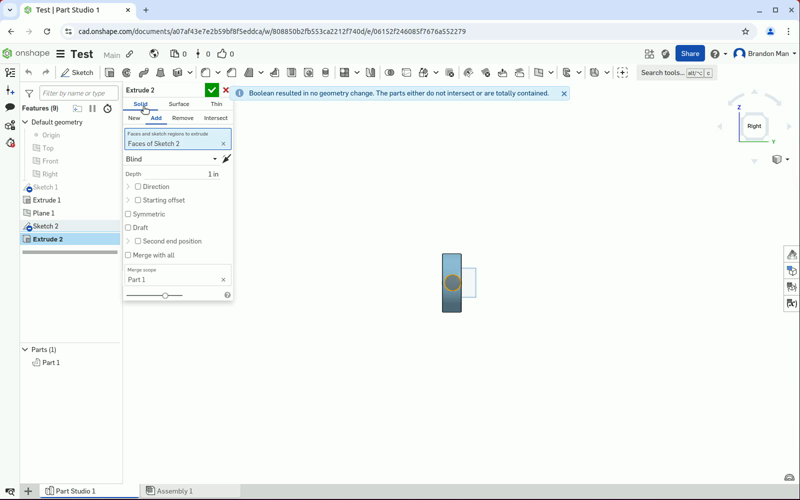
click(143, 106)
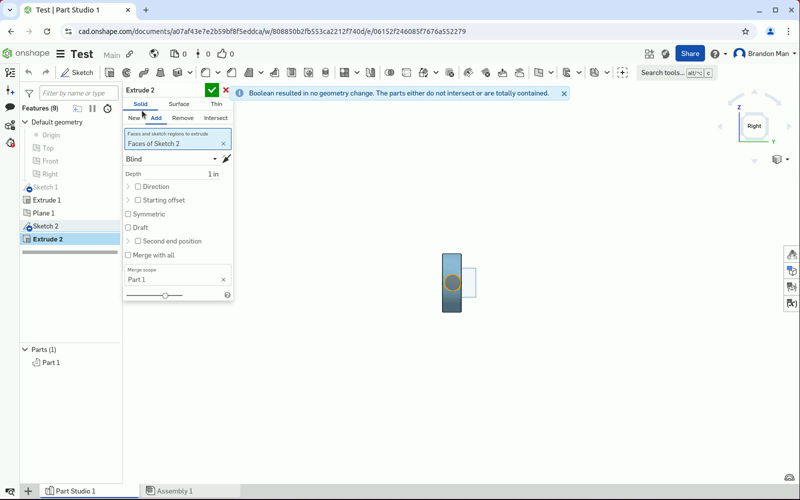
mouse_move(137, 120)
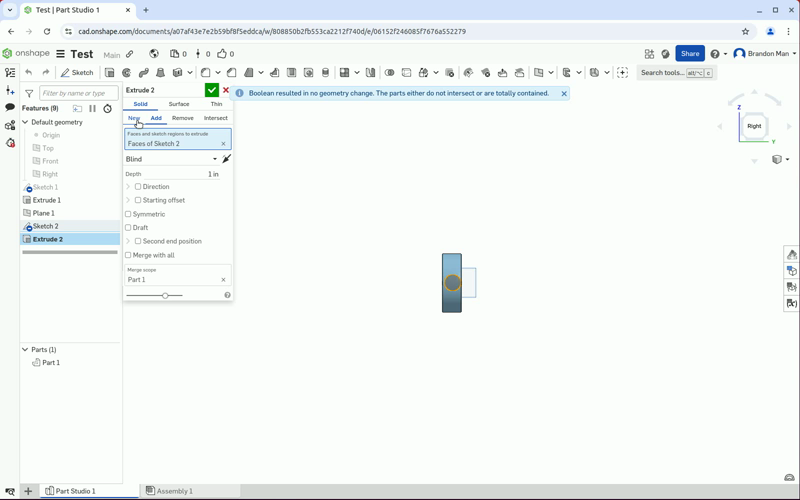
click(137, 120)
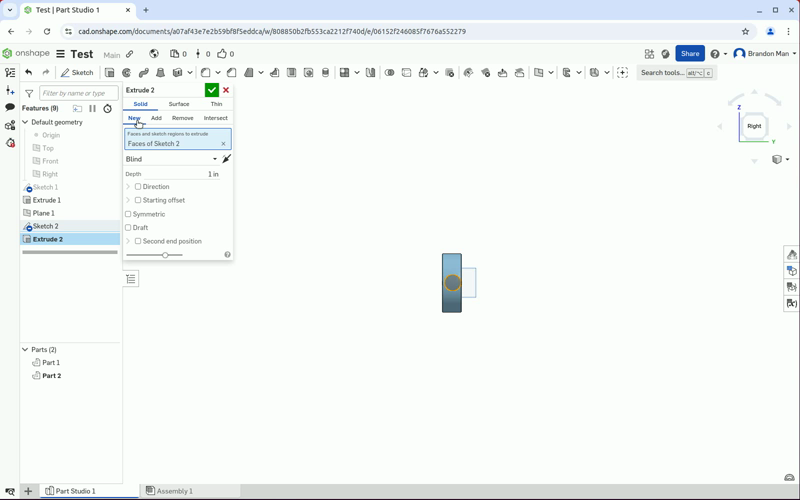
key(tab, 4)
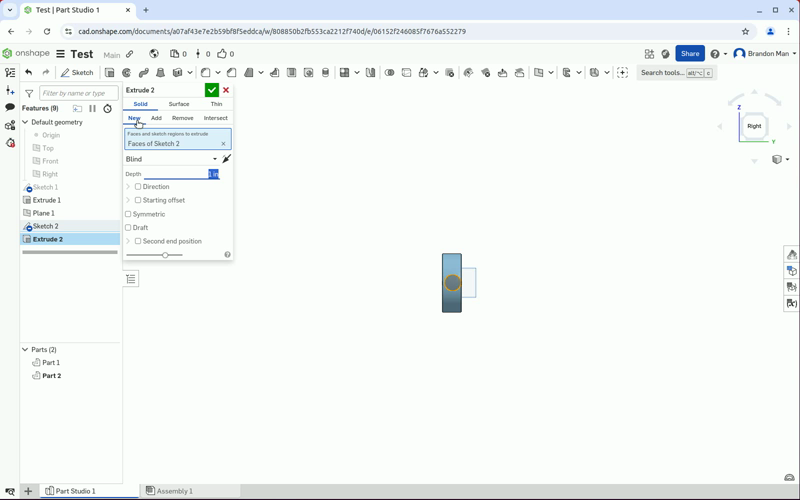
text(17.331)
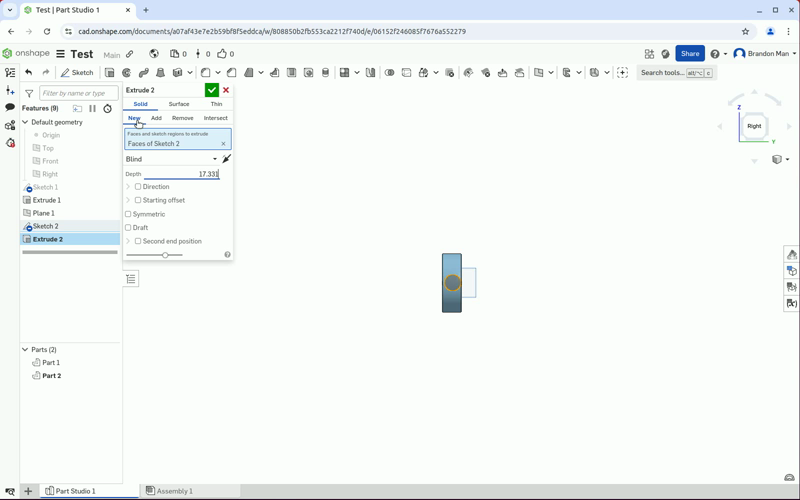
key(enter)
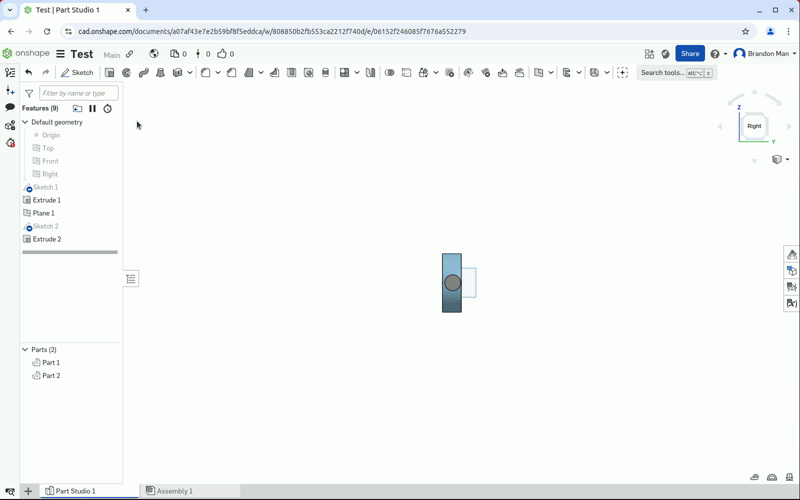
key(shift+h)
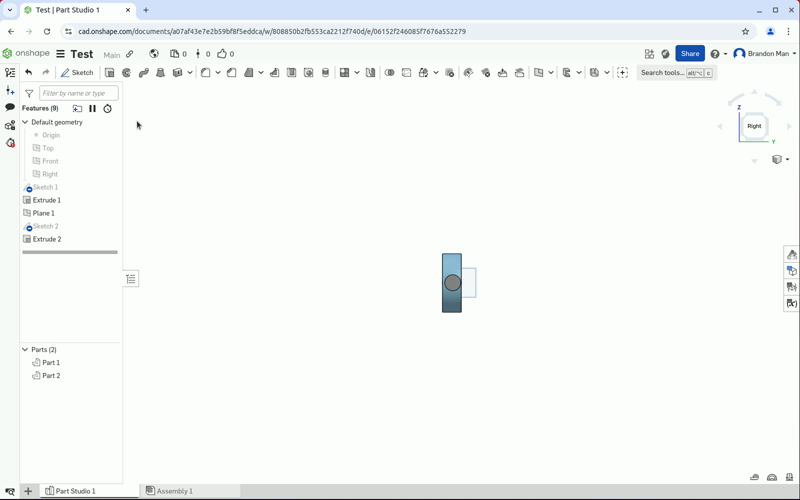
key(shift+h)
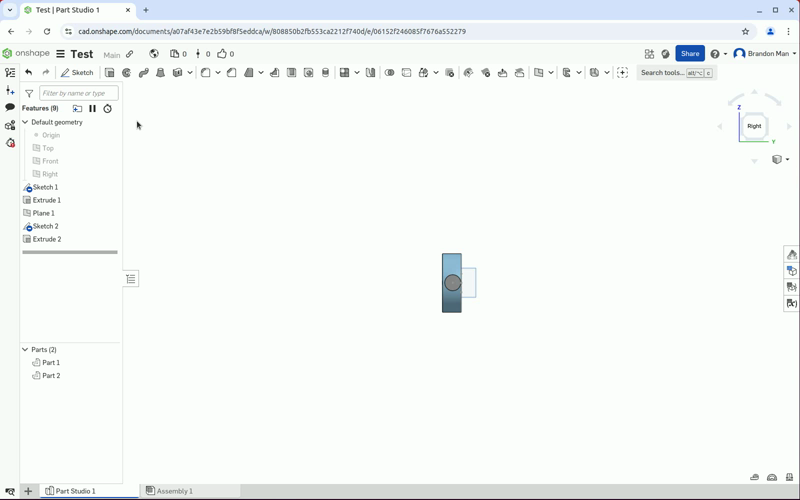
key(shift+7)
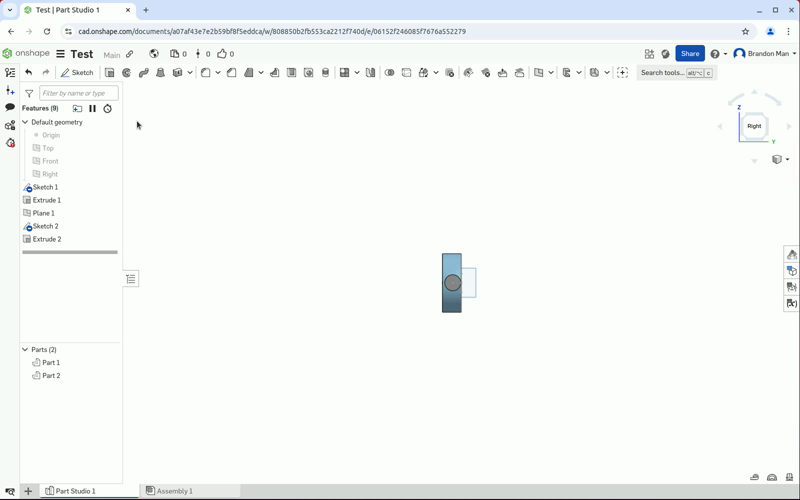
key(right, 2)
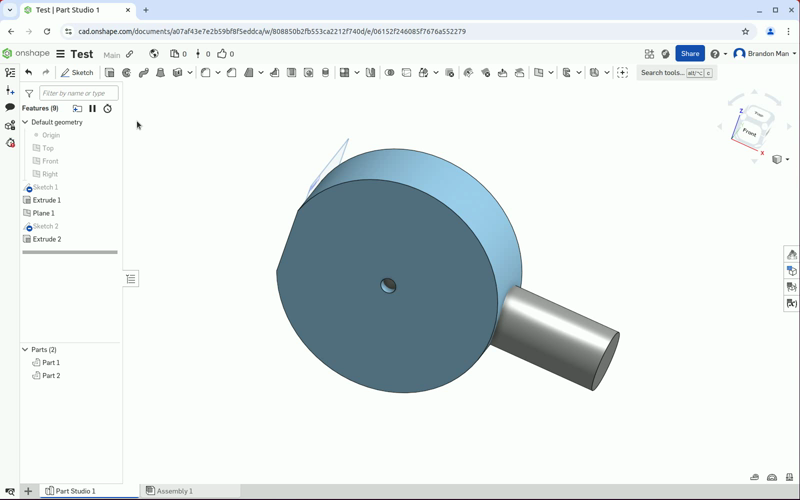
key(down, 2)
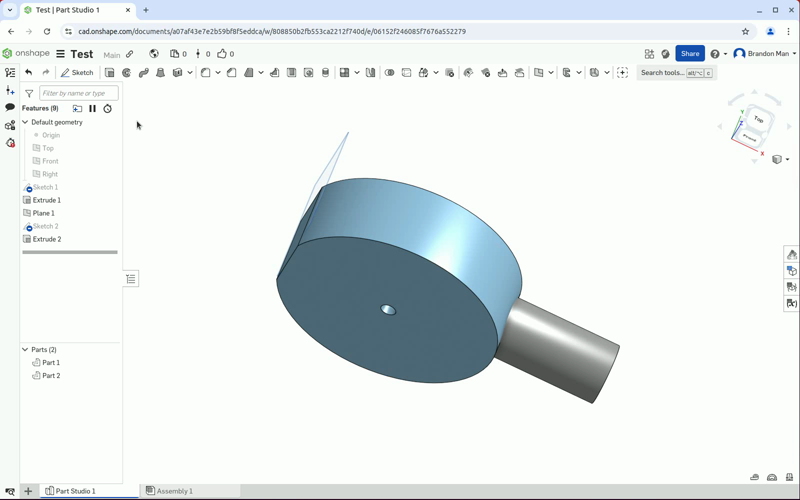
key(up, 2)
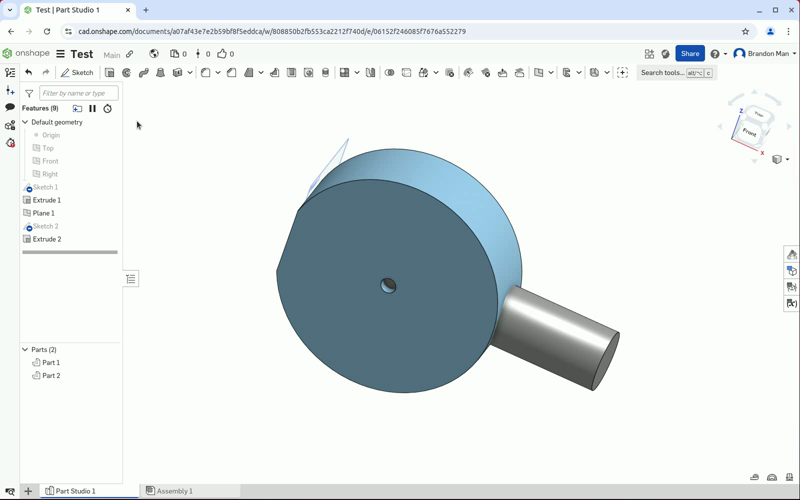
key(left, 2)
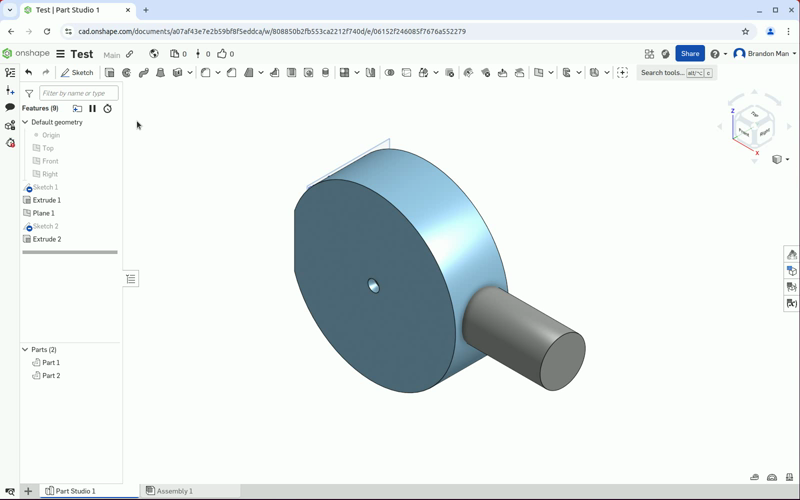
mouse_move(73, 189)
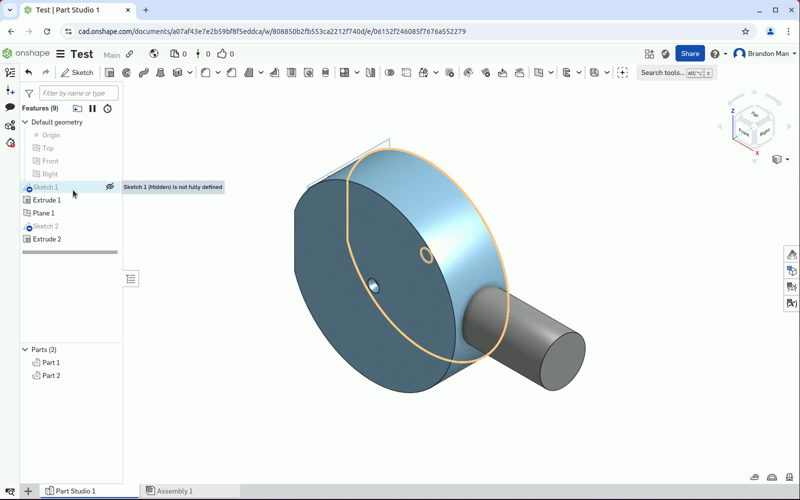
click(73, 189)